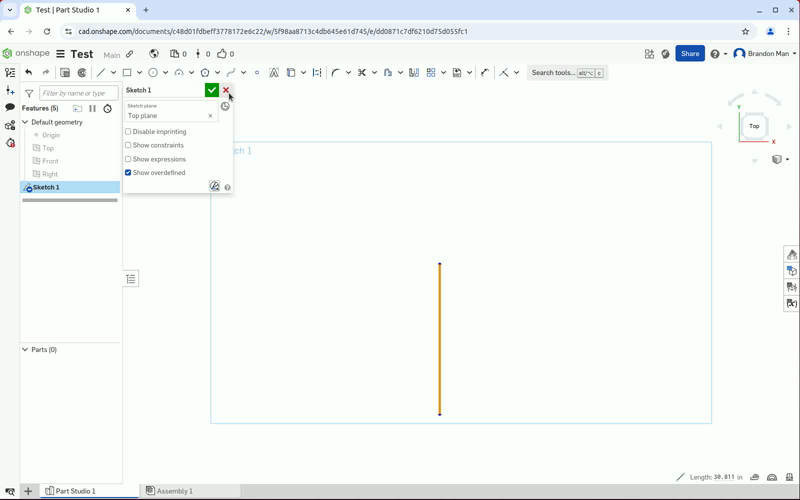
key(shift+h)
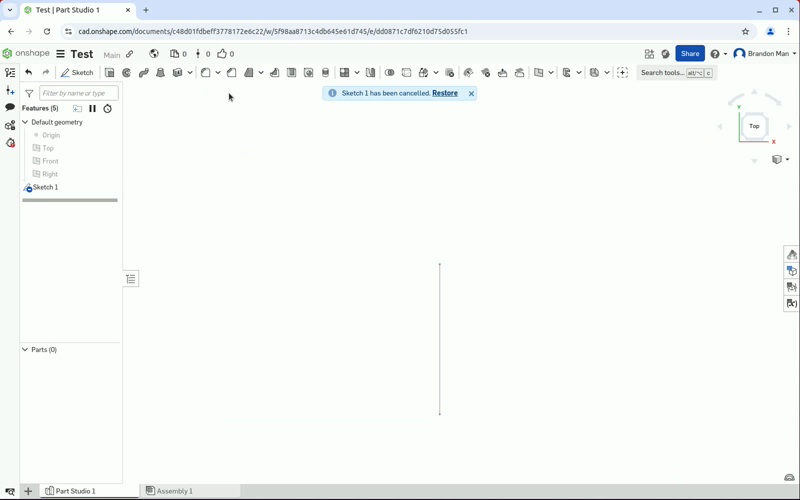
key(shift+s)
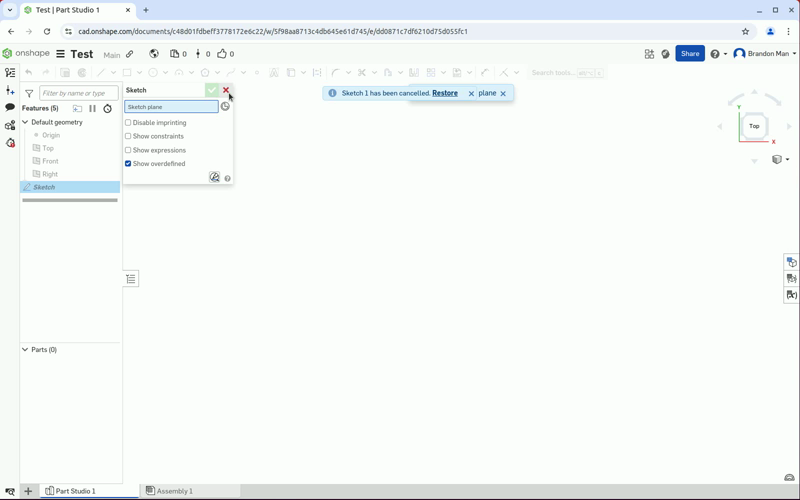
mouse_move(73, 150)
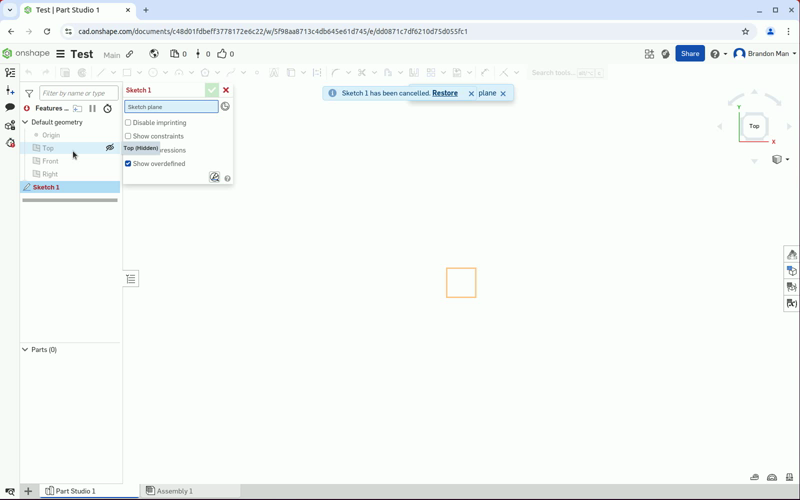
click(73, 150)
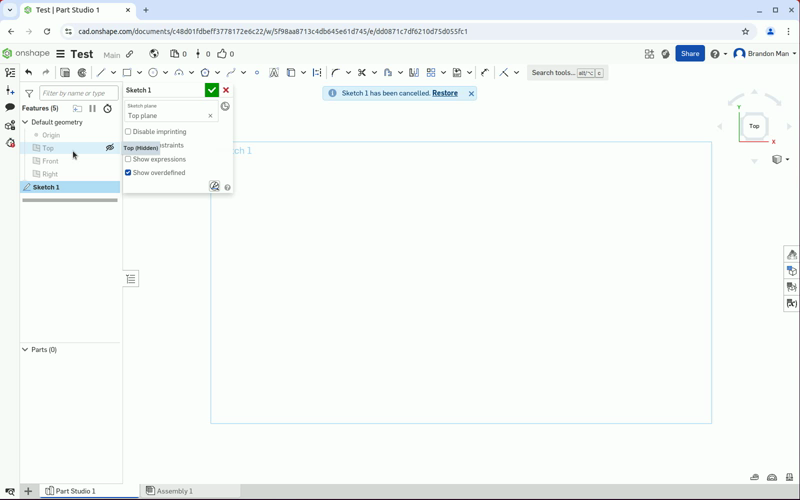
mouse_move(73, 352)
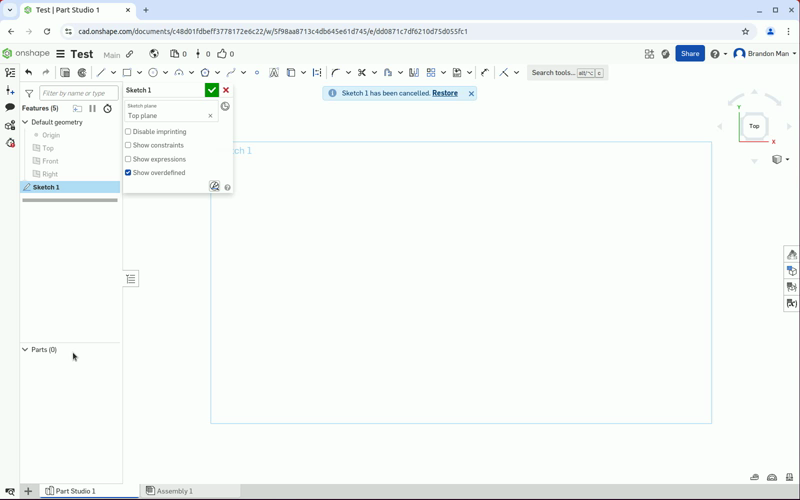
key(y)
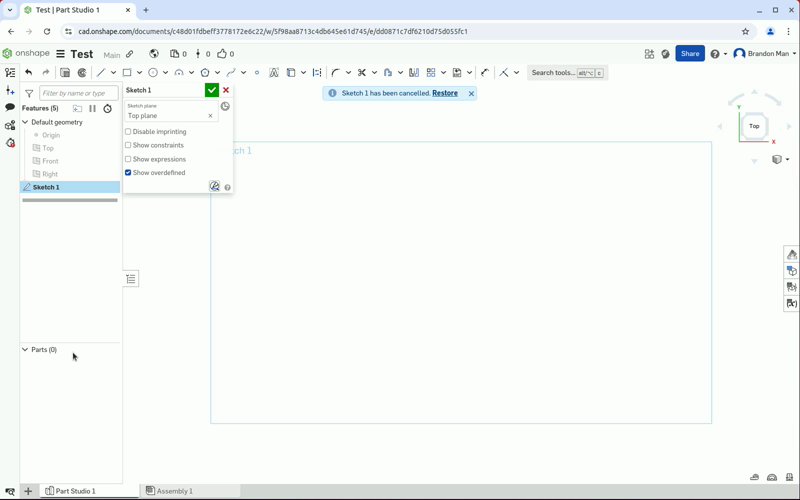
key(l)
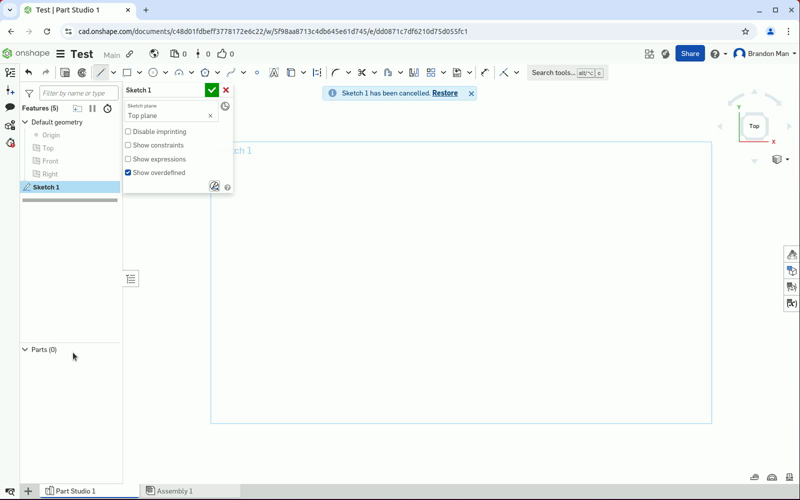
key_down(shift)
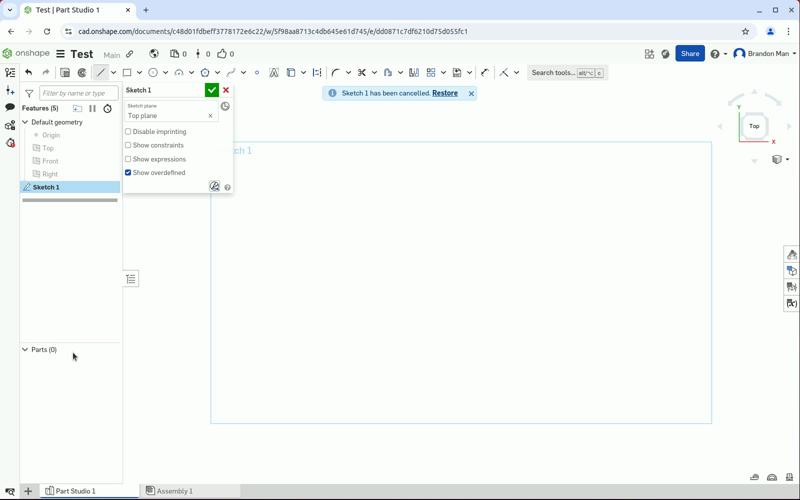
mouse_move(398, 189)
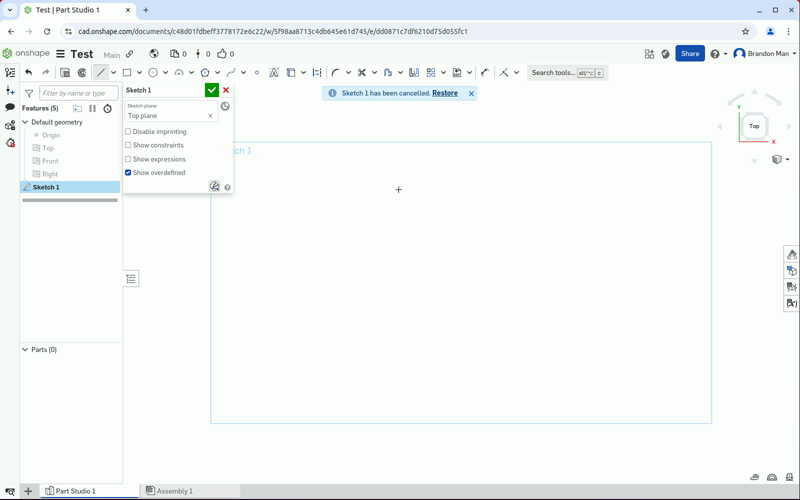
click(398, 189)
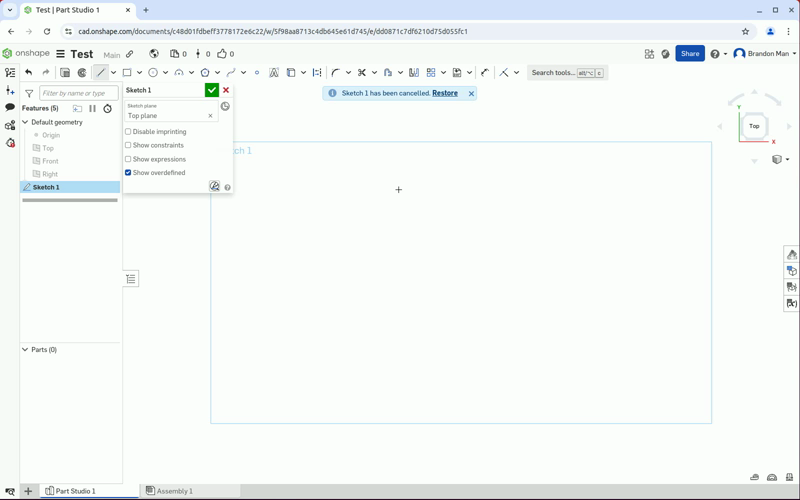
key_up(shift)
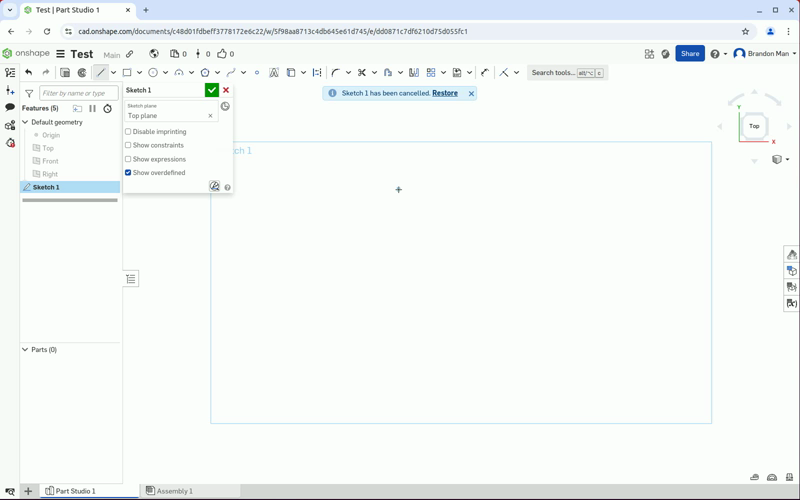
key_down(shift)
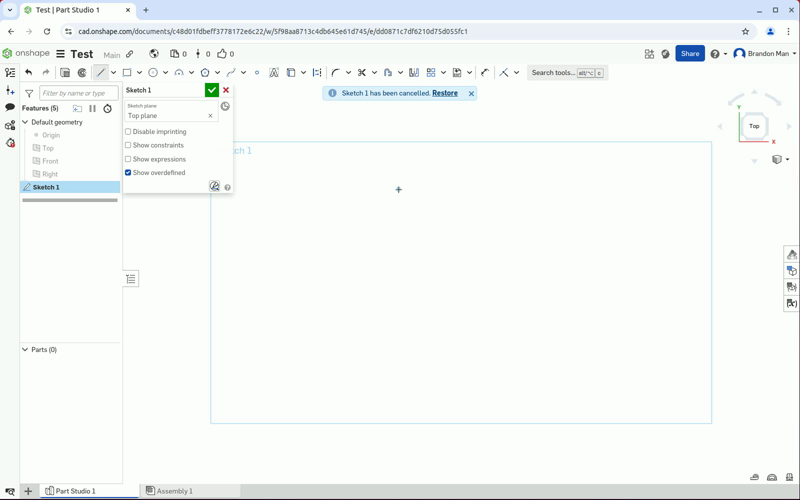
mouse_move(522, 189)
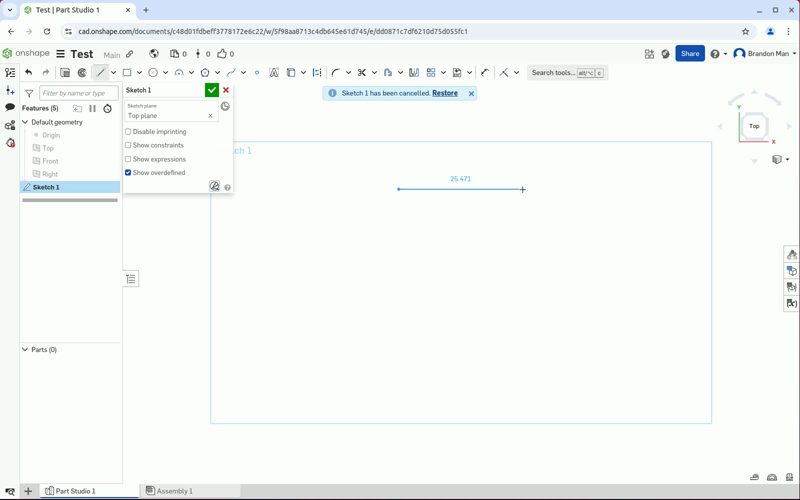
click(522, 189)
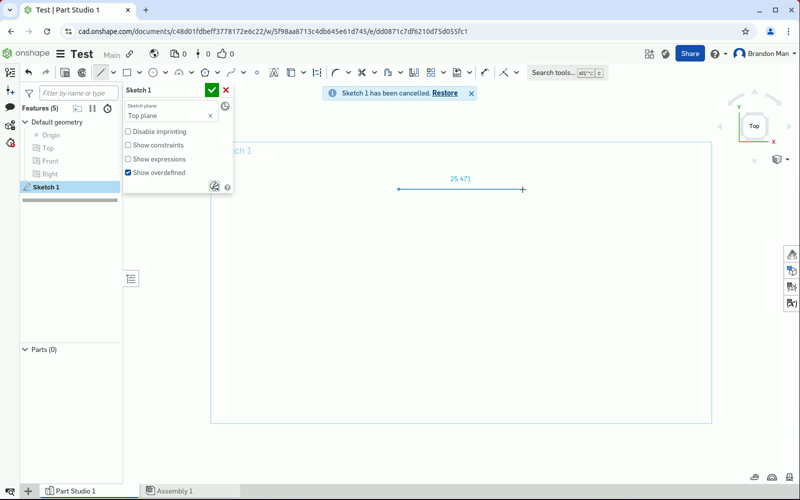
key_up(shift)
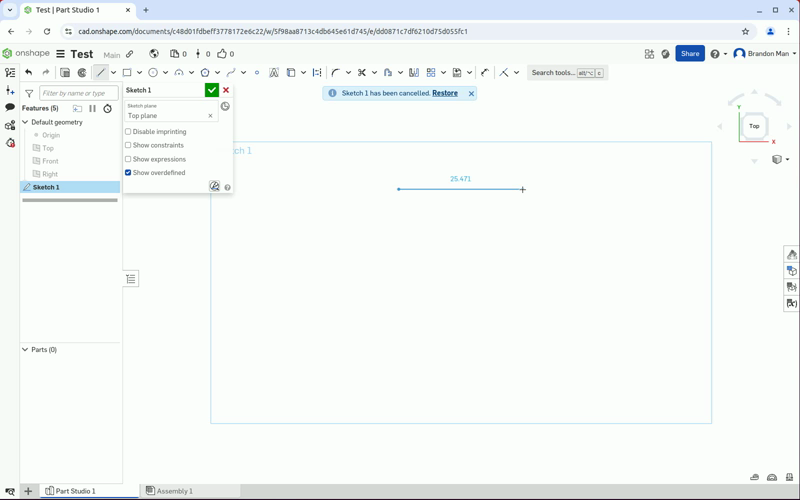
key(esc)
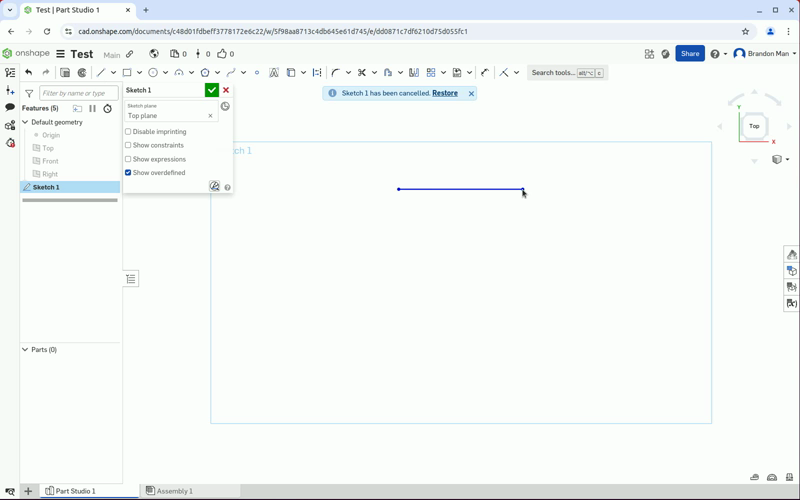
key(a)
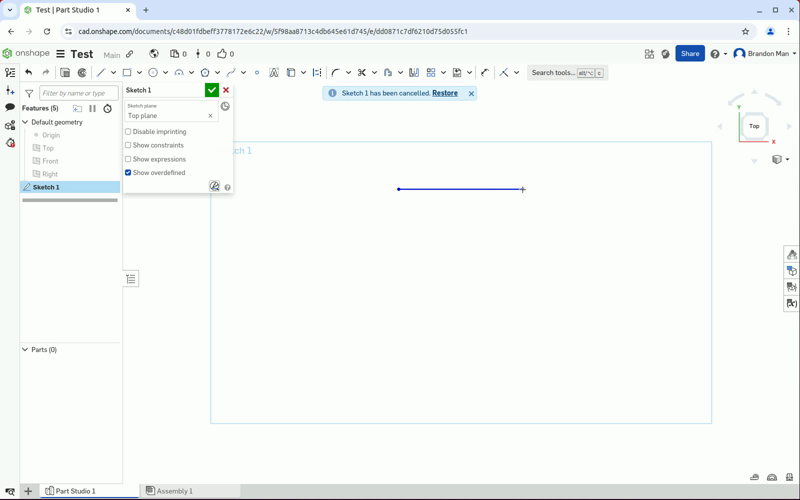
mouse_move(522, 189)
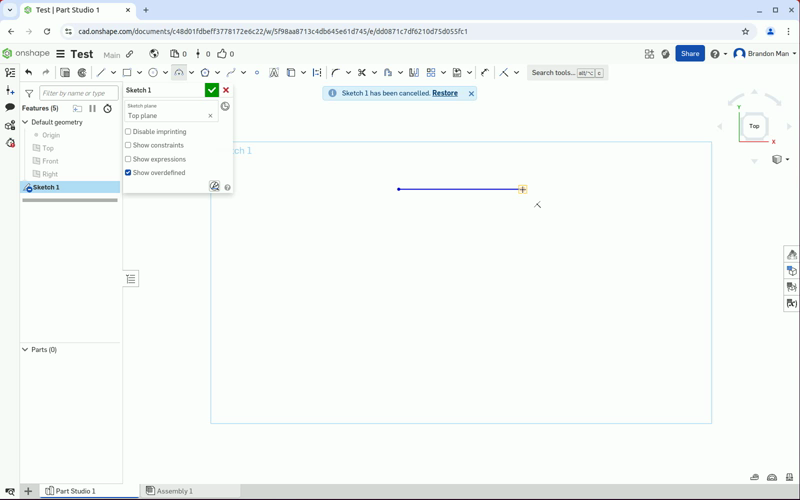
click(522, 189)
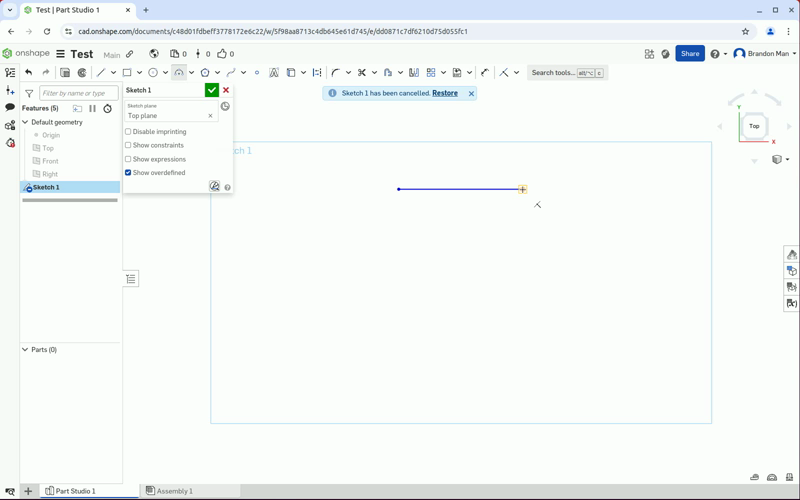
mouse_move(398, 189)
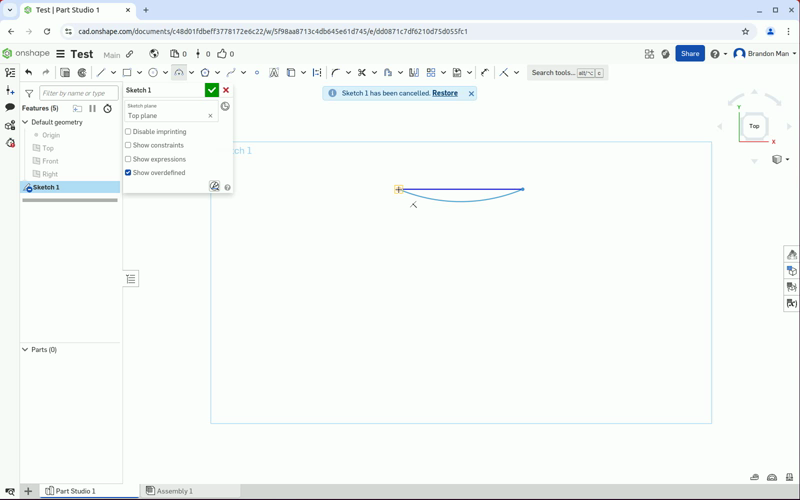
click(398, 189)
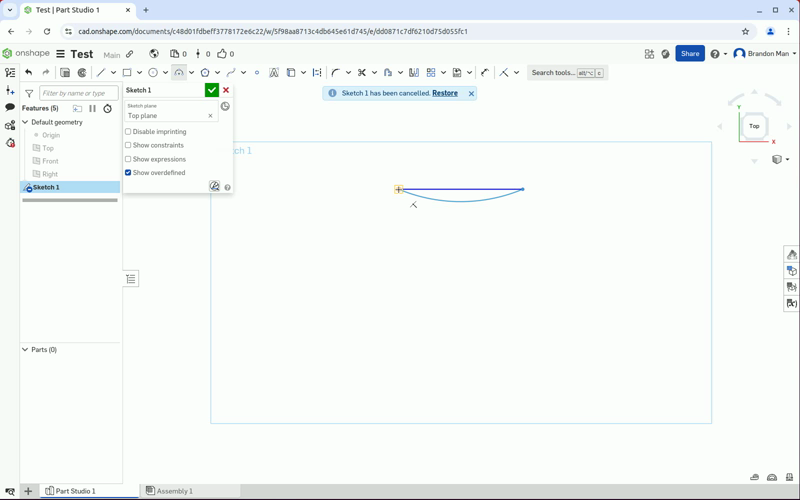
key_down(shift)
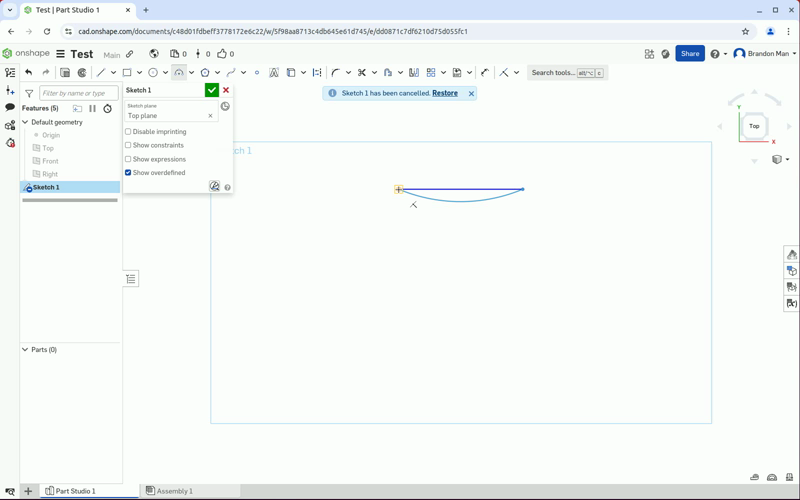
mouse_move(460, 170)
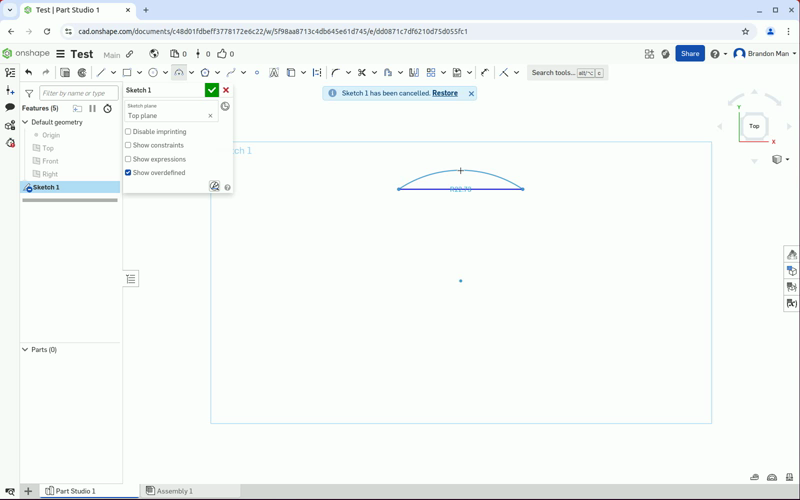
click(460, 170)
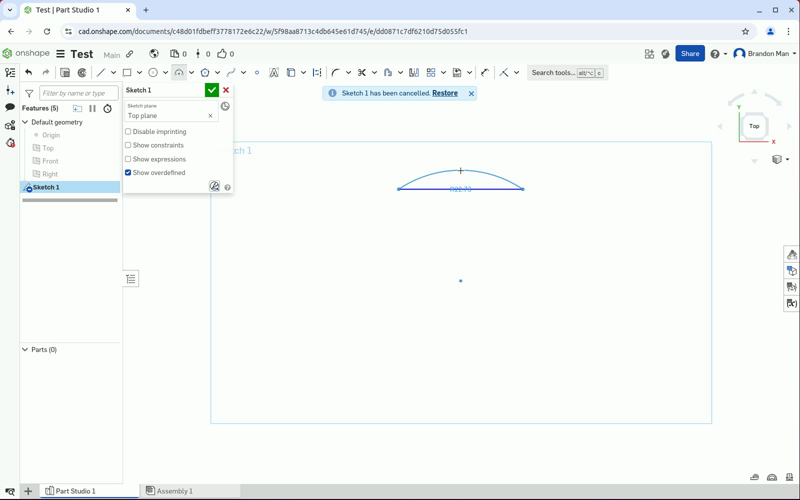
key_up(shift)
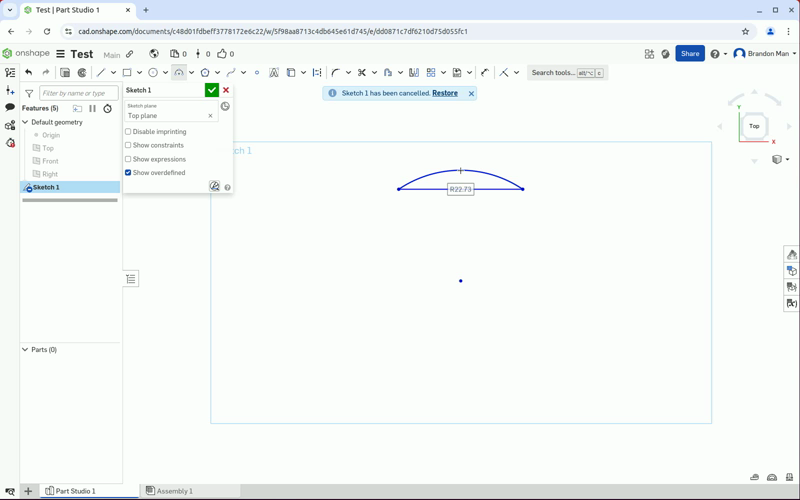
key(esc)
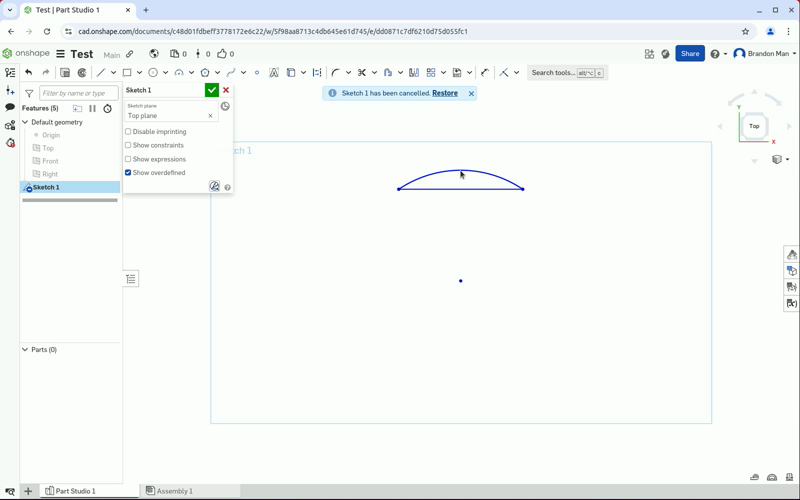
mouse_move(437, 176)
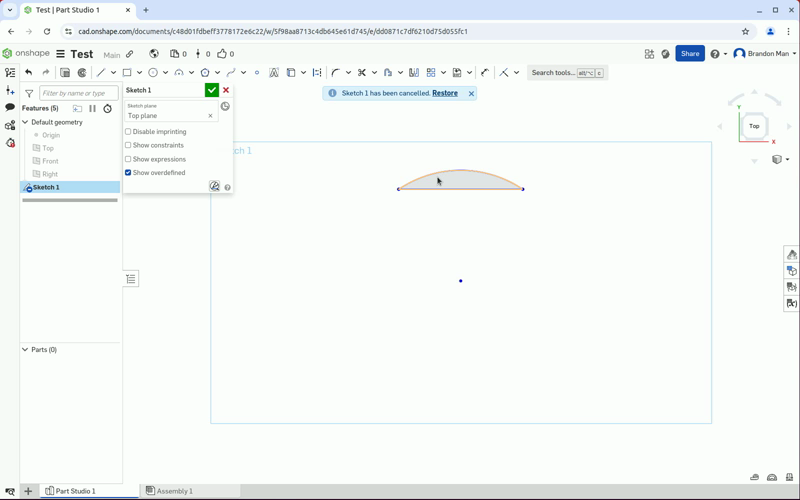
scroll(6)
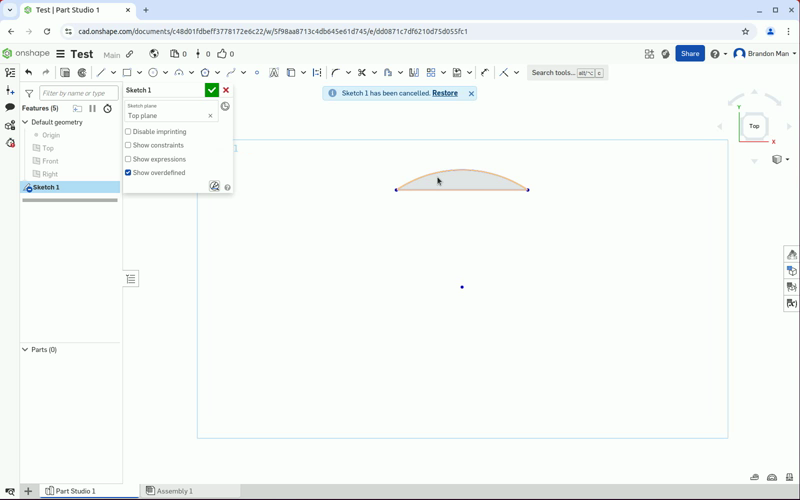
scroll(6)
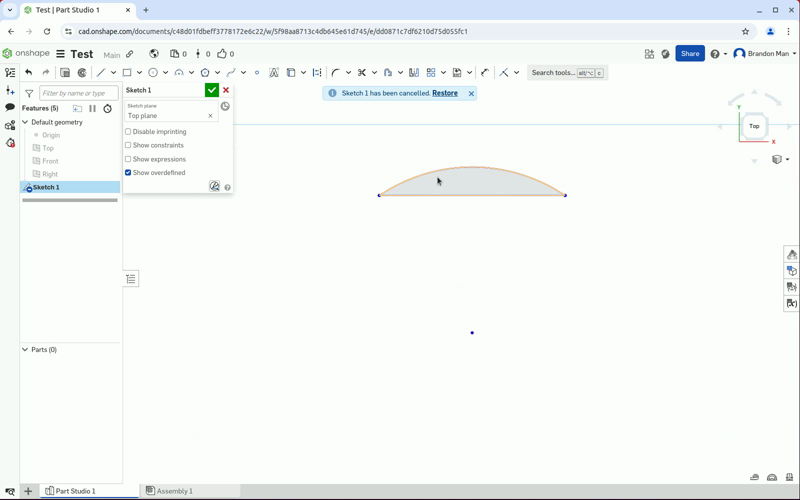
scroll(6)
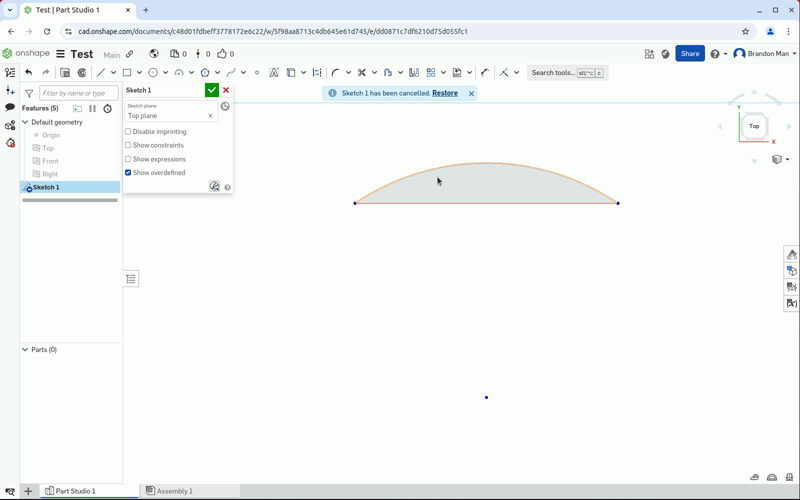
scroll(6)
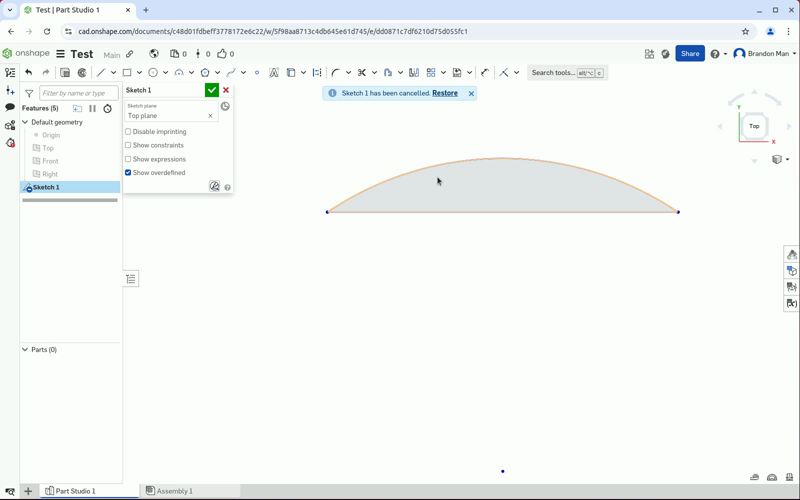
scroll(6)
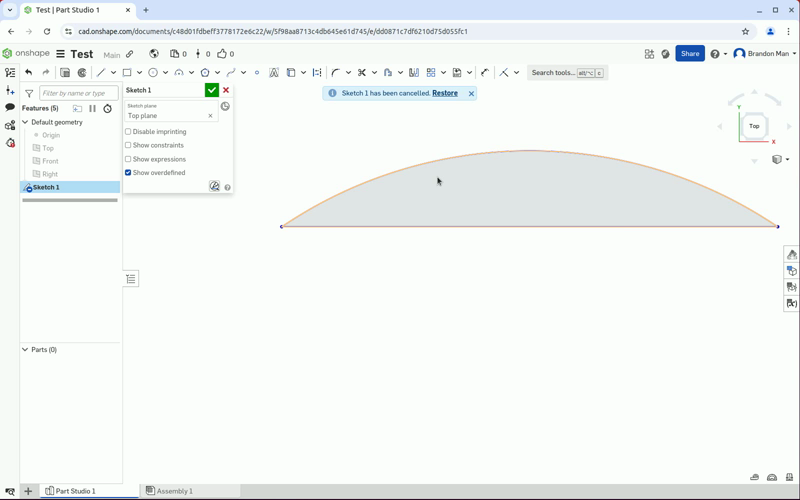
scroll(6)
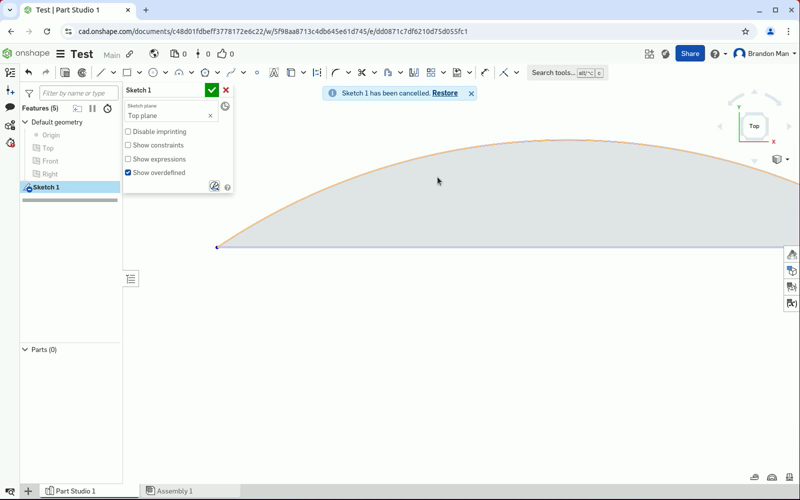
scroll(6)
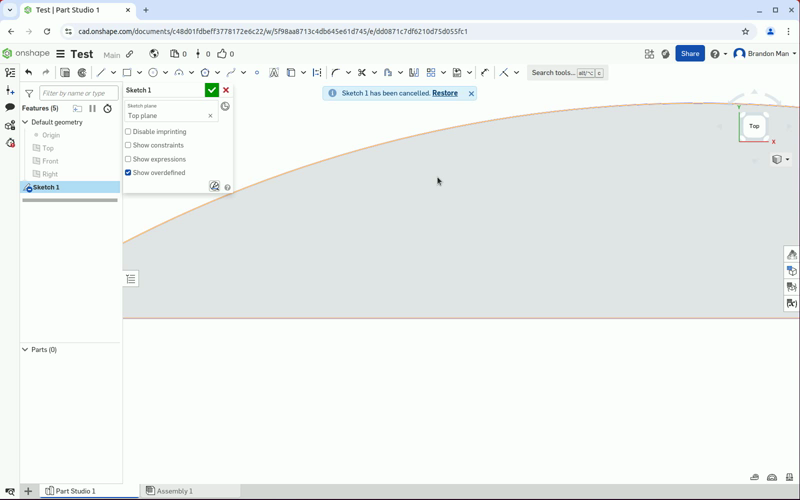
click(437, 176)
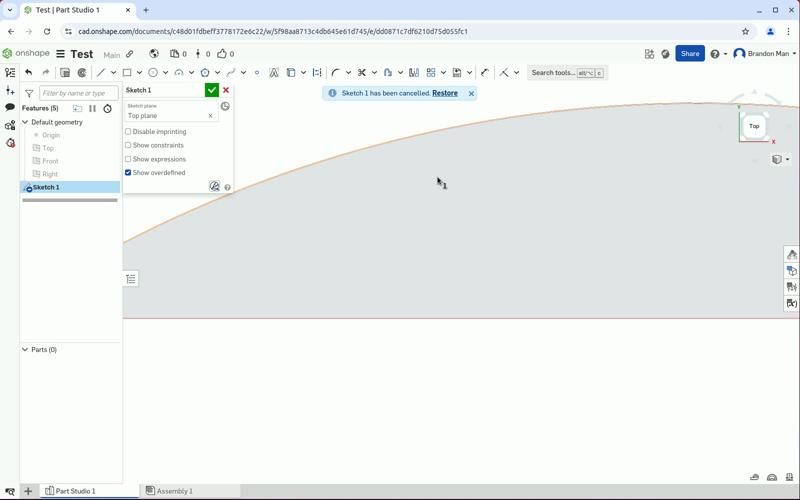
scroll(-6)
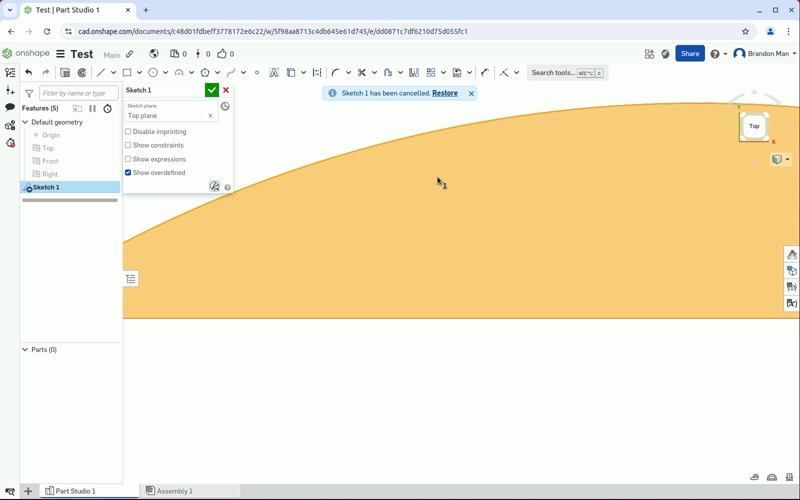
scroll(-6)
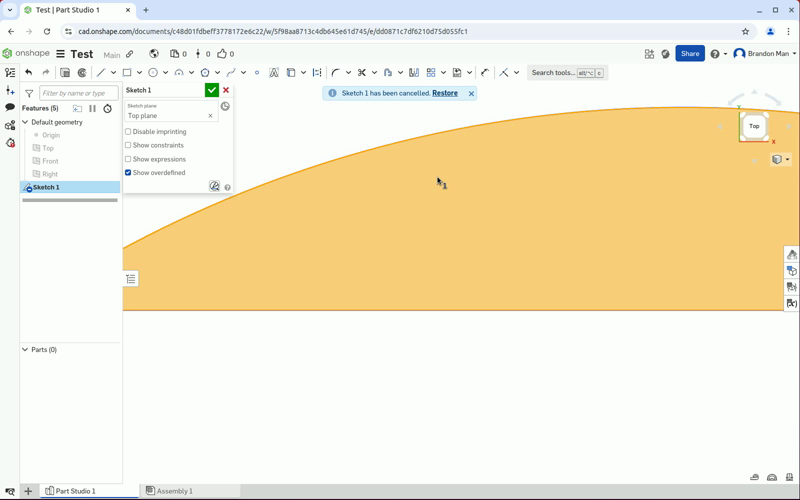
scroll(-6)
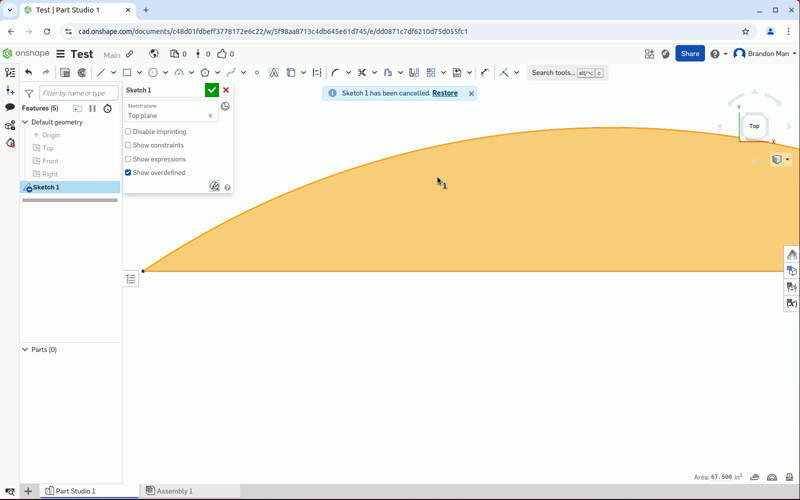
scroll(-6)
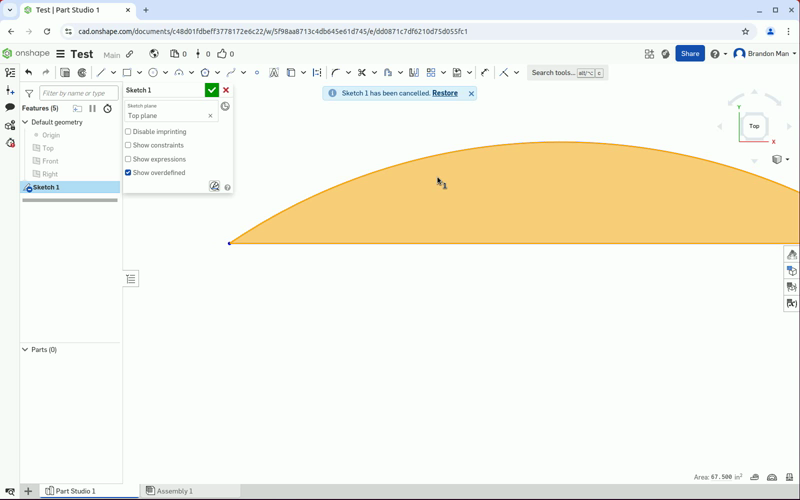
scroll(-6)
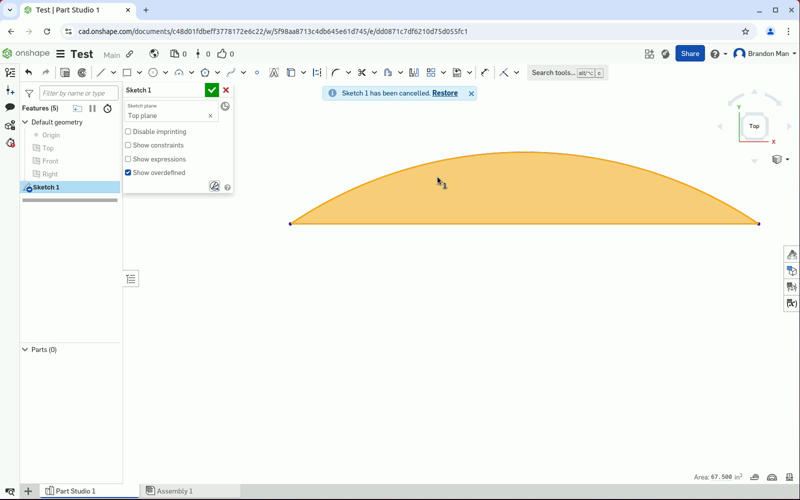
scroll(-6)
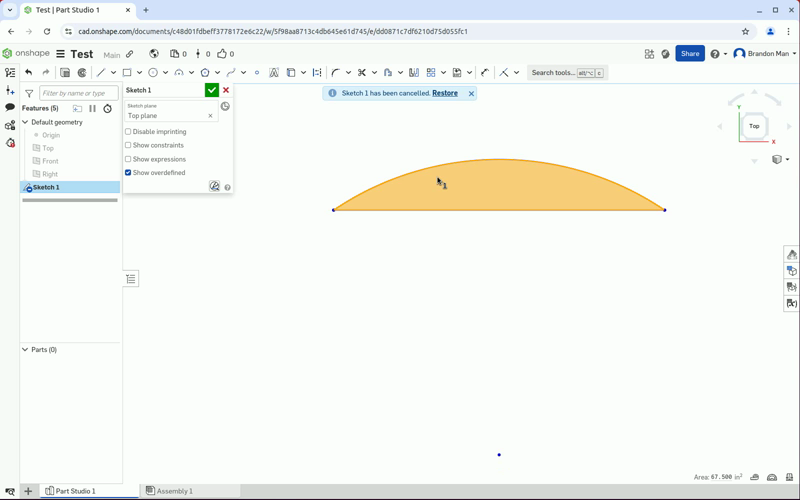
scroll(-6)
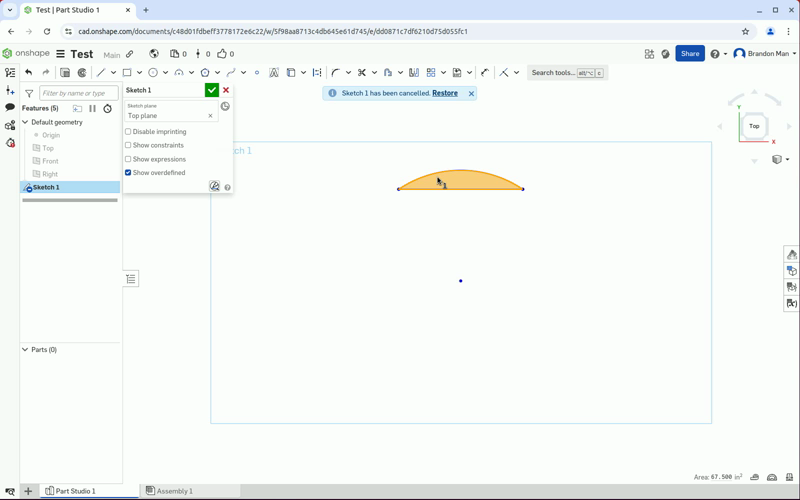
mouse_move(73, 352)
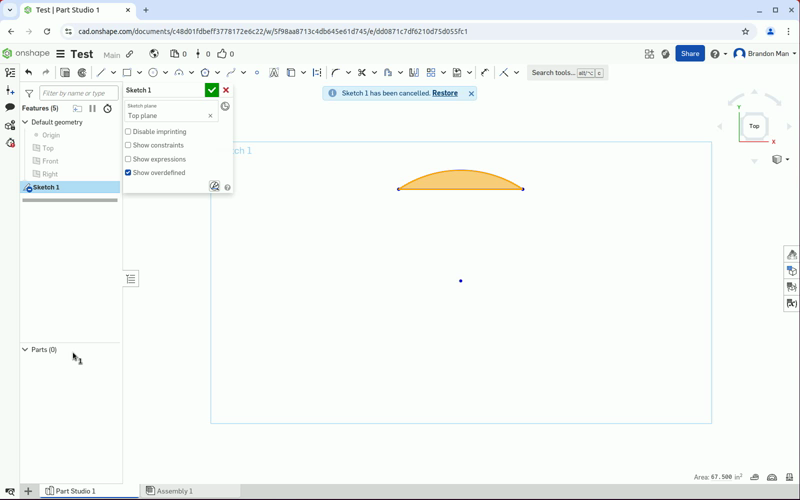
key(shift+y)
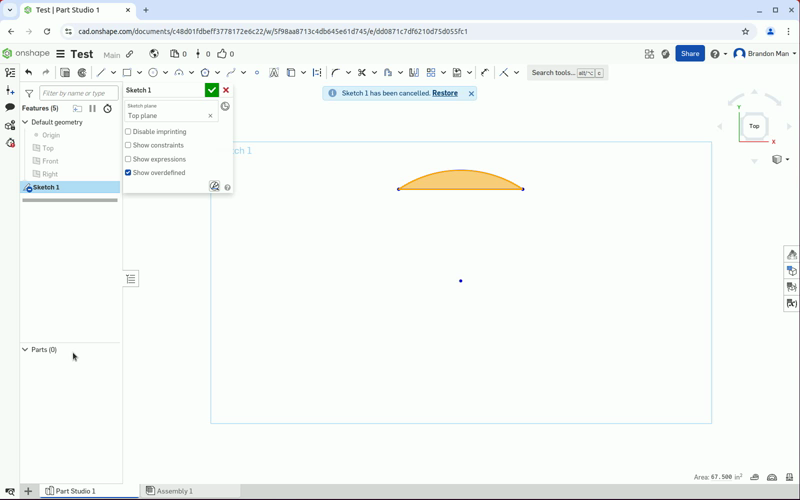
key(shift+e)
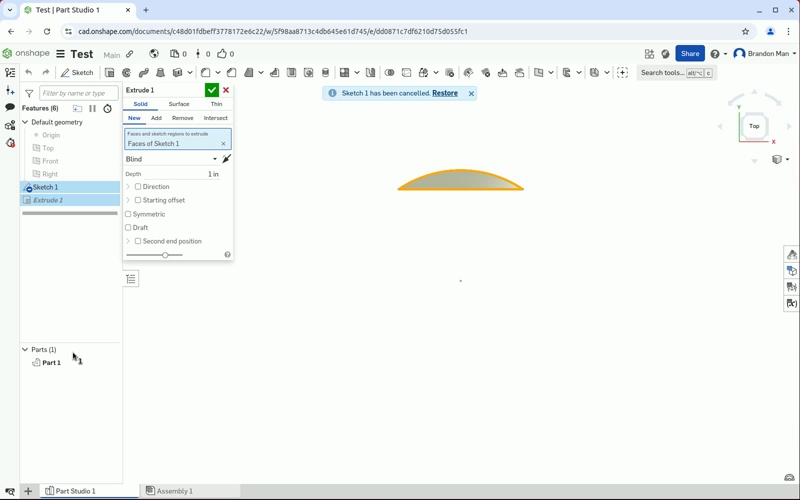
mouse_move(143, 106)
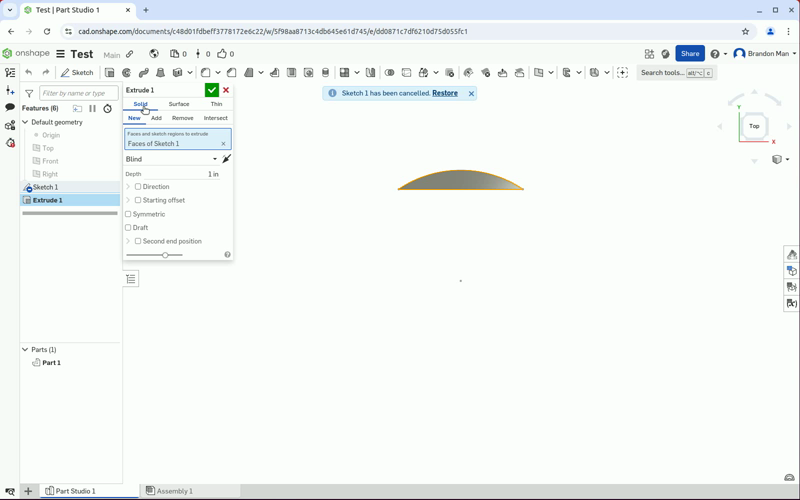
click(143, 106)
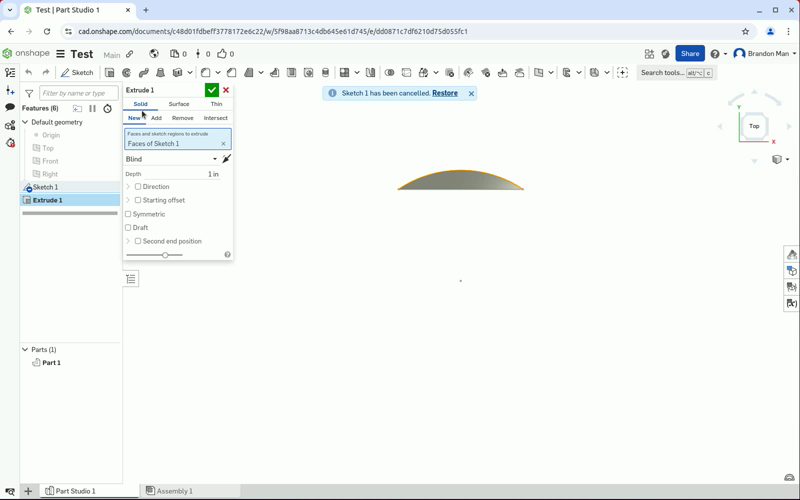
mouse_move(137, 120)
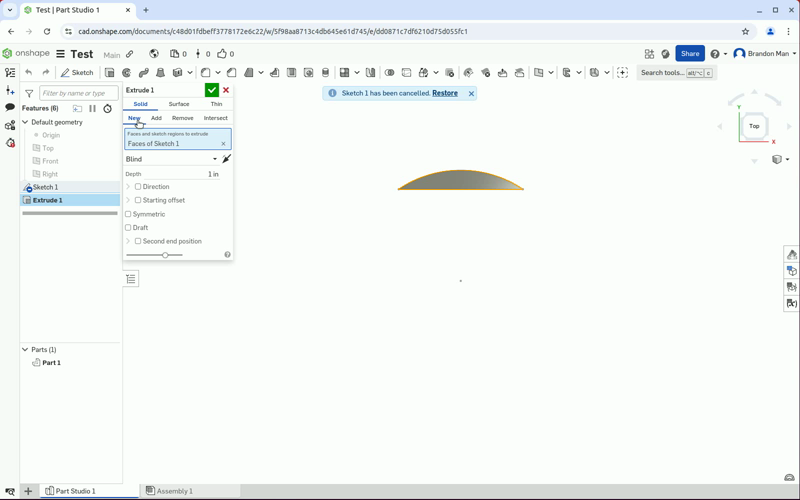
click(137, 120)
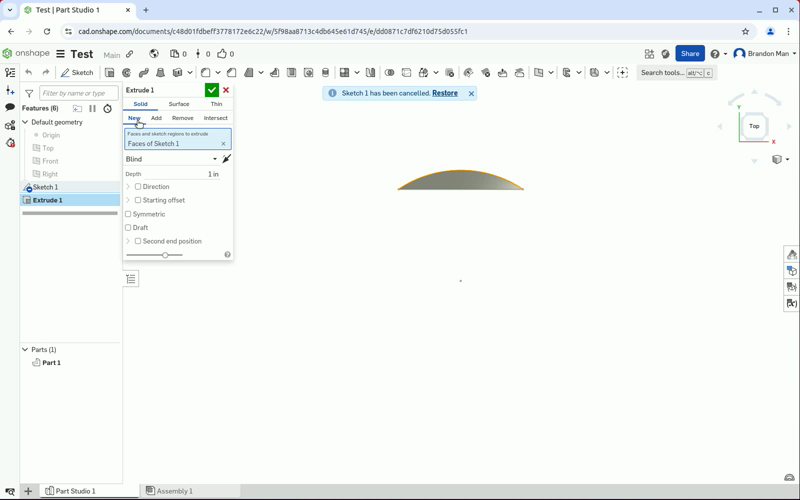
key(tab, 4)
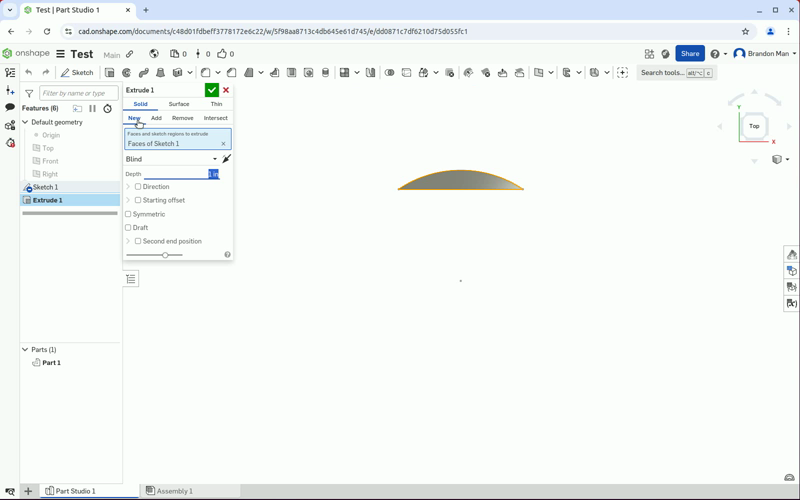
text(2.166)
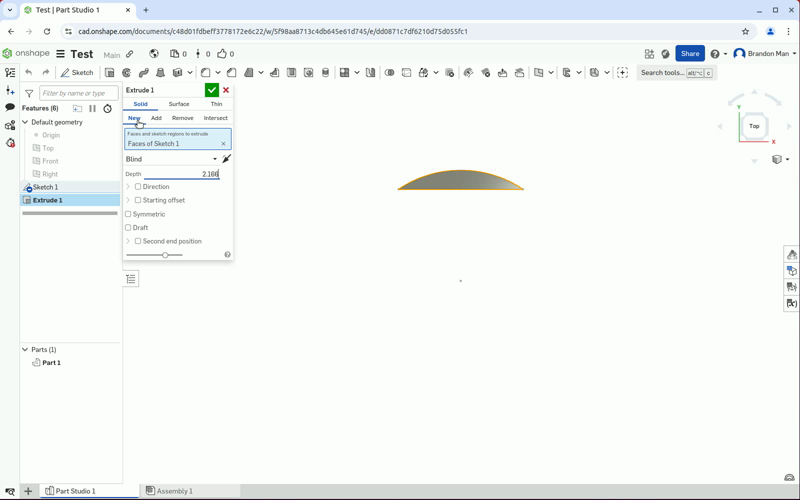
key(enter)
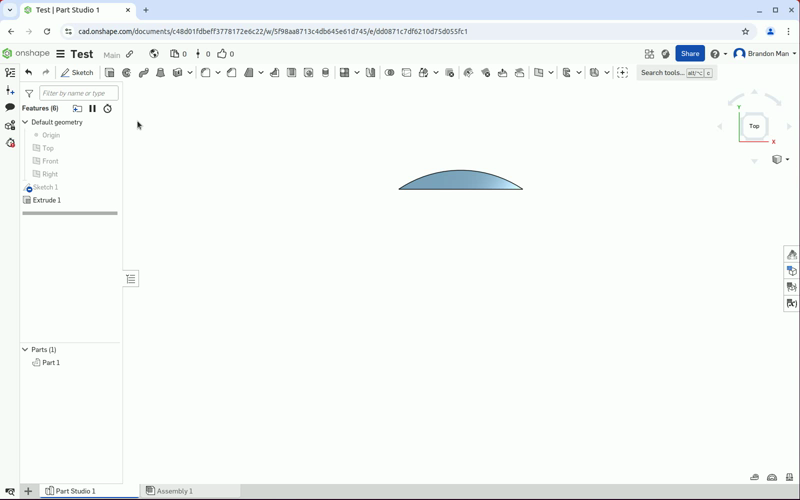
key(shift+h)
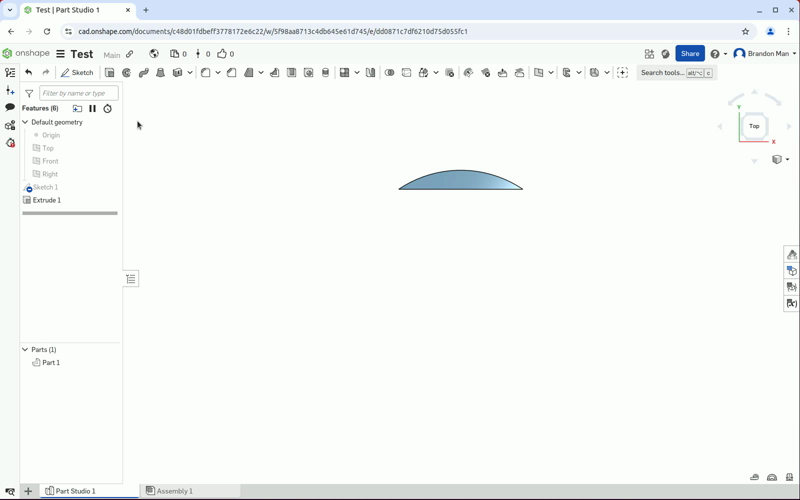
key(shift+h)
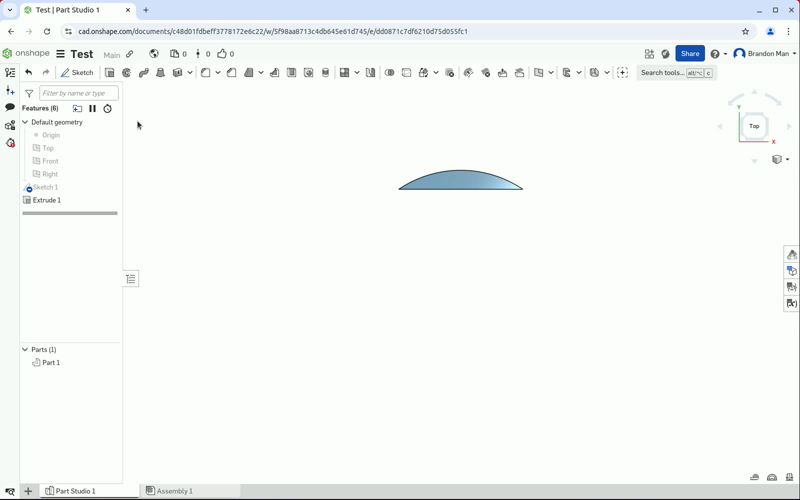
mouse_move(73, 189)
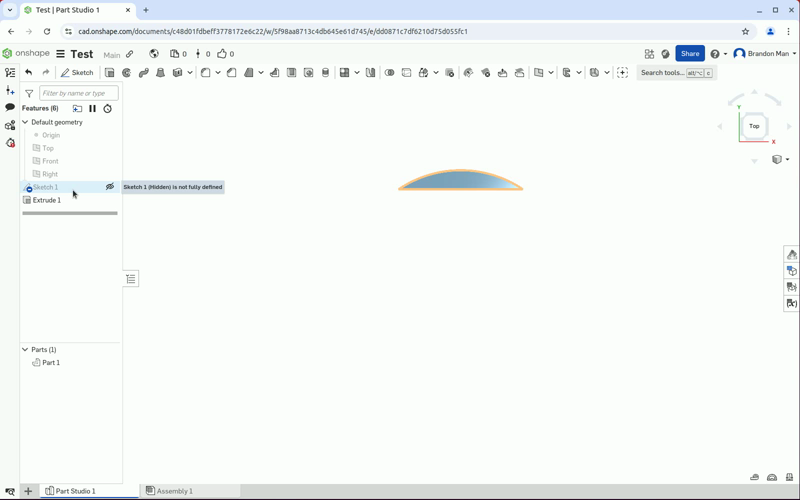
click(73, 189)
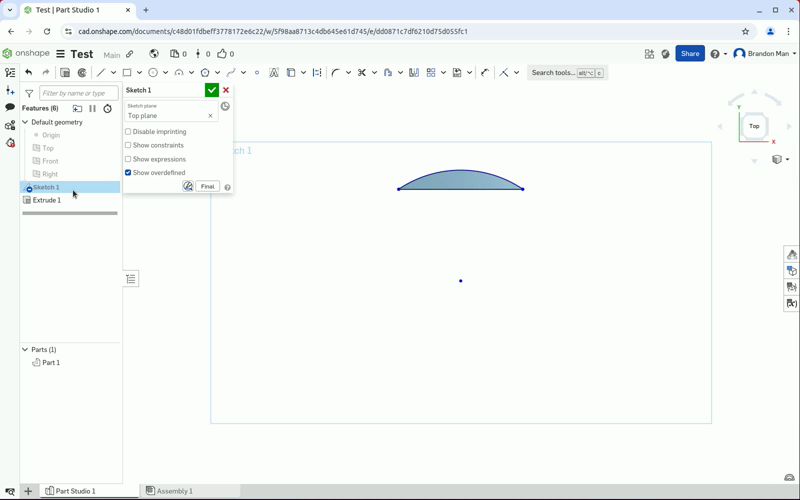
mouse_move(229, 92)
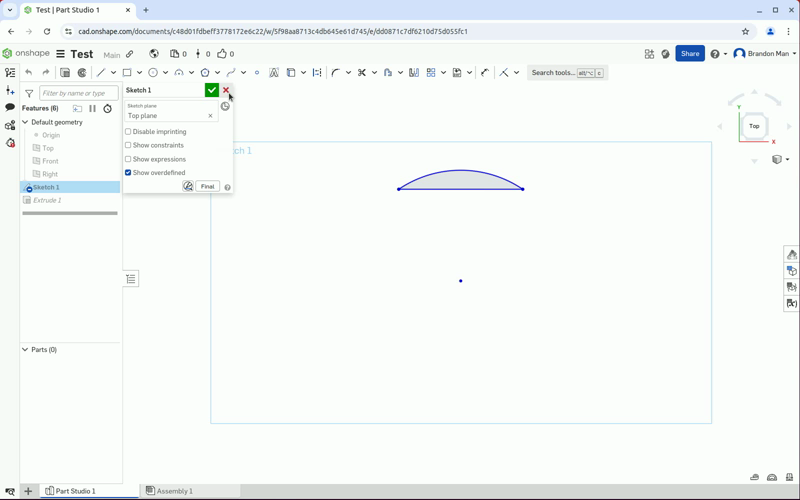
click(229, 92)
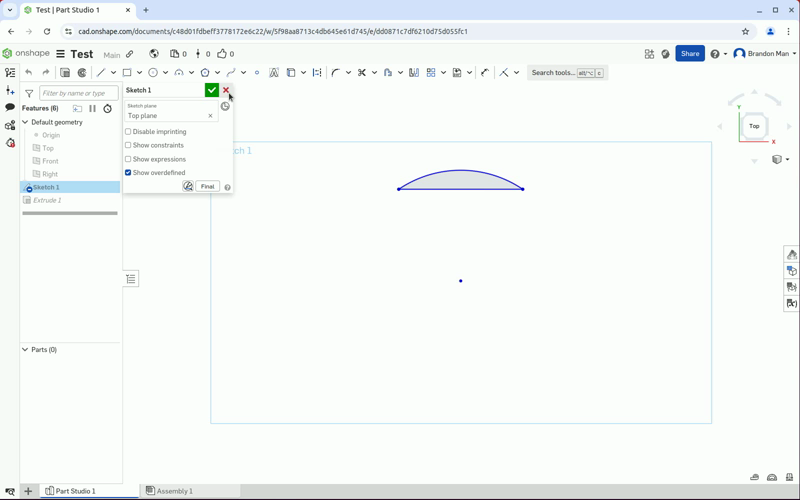
key(shift+s)
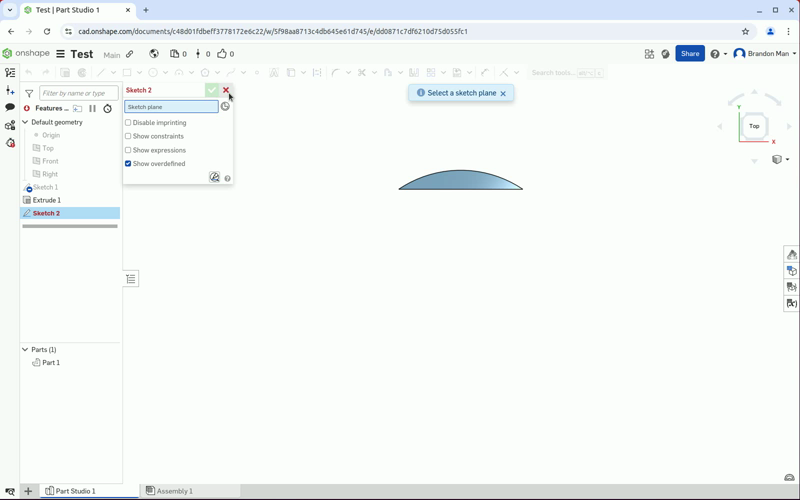
mouse_move(73, 150)
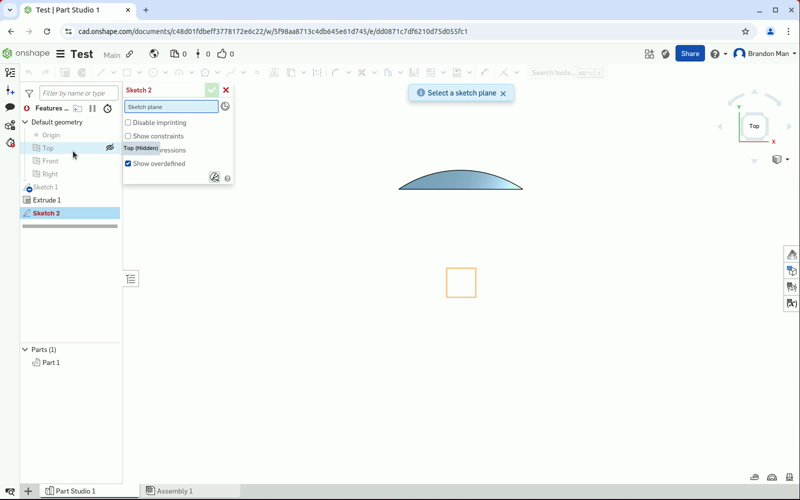
click(73, 150)
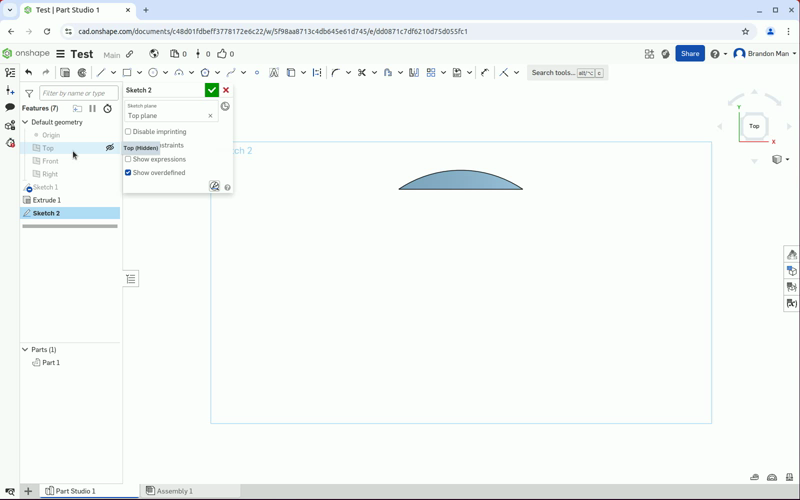
mouse_move(73, 352)
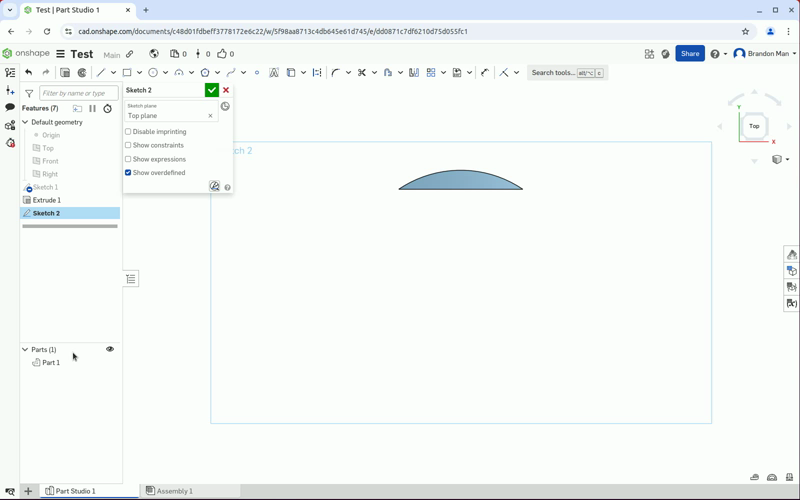
key(y)
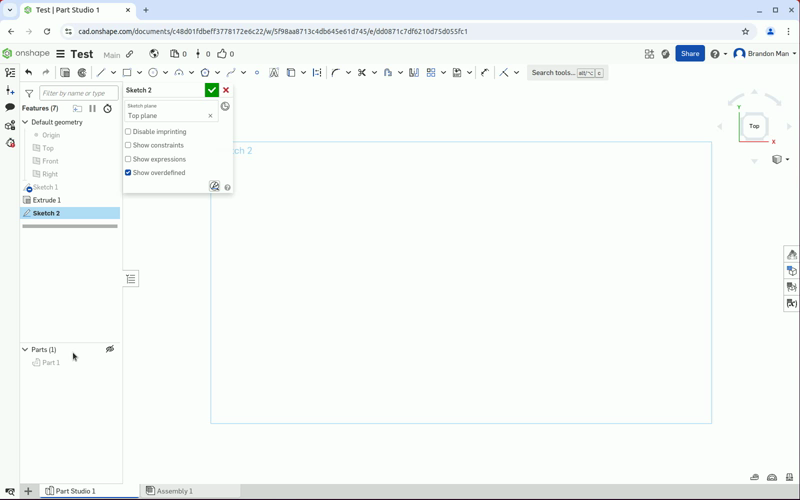
key(l)
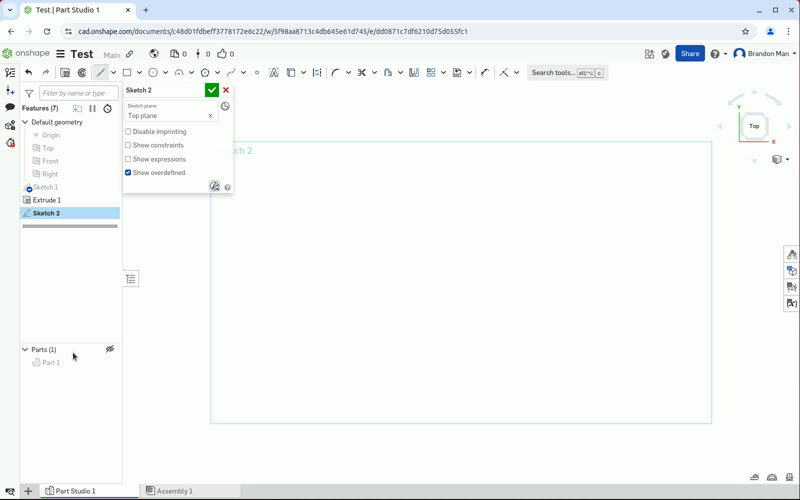
key_down(shift)
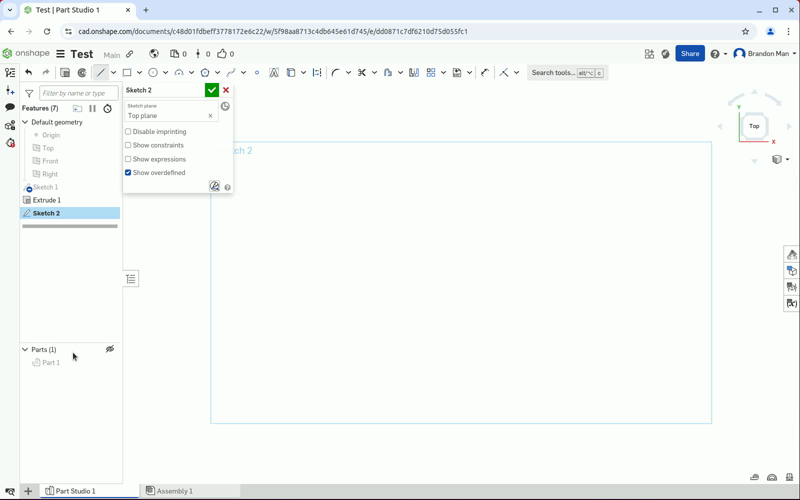
mouse_move(398, 376)
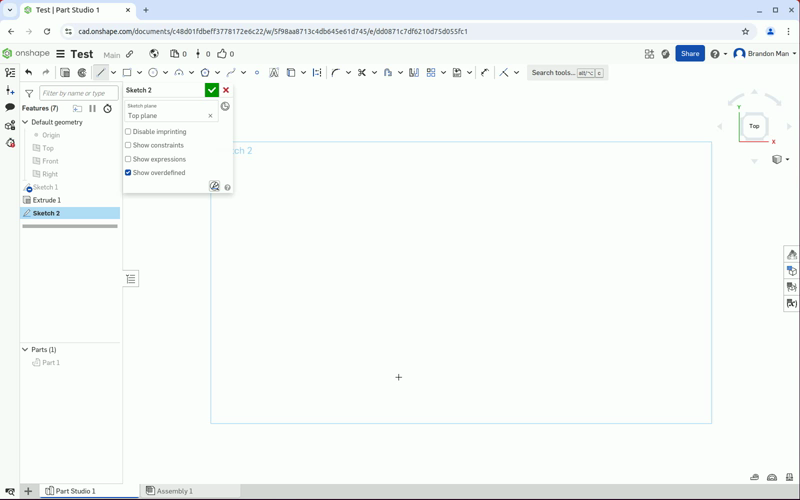
click(398, 376)
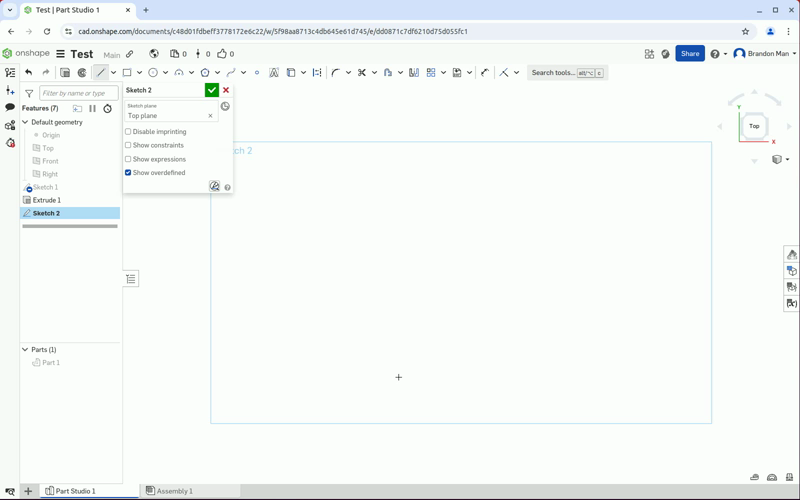
key_up(shift)
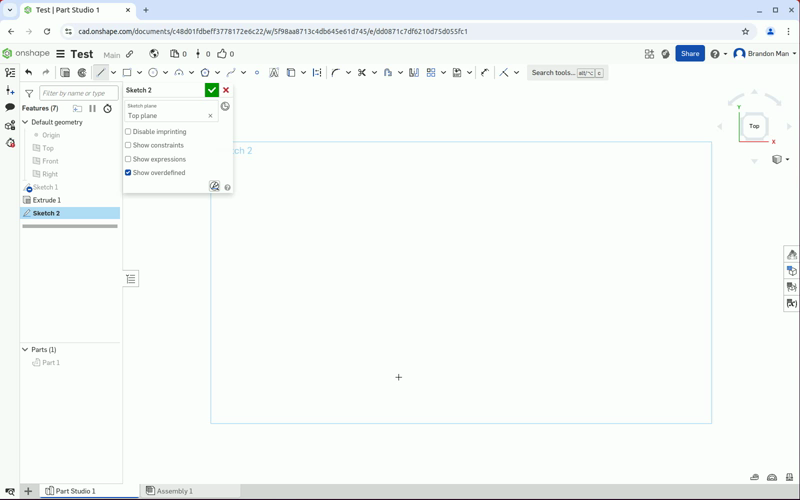
key_down(shift)
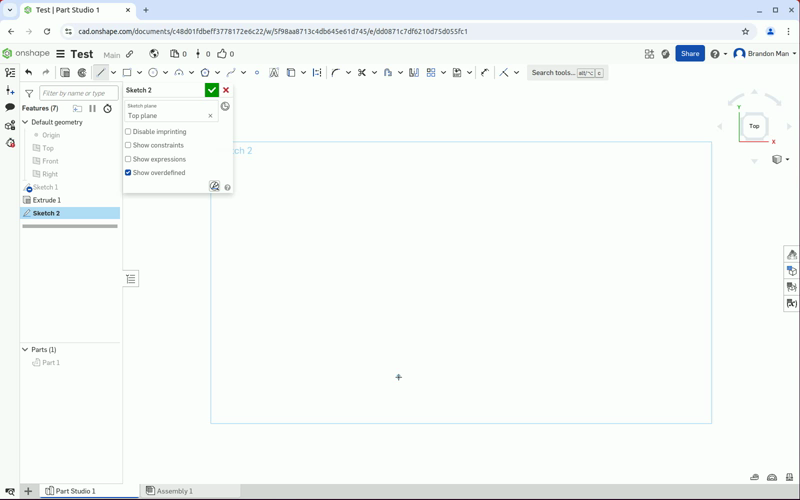
mouse_move(522, 376)
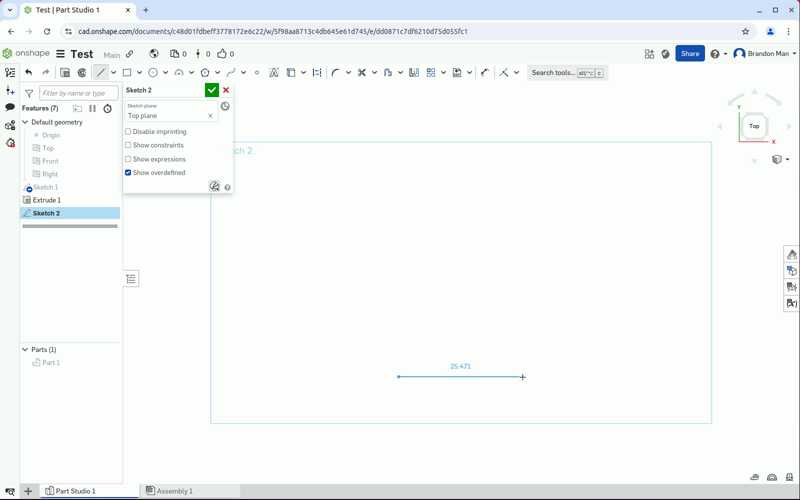
click(522, 376)
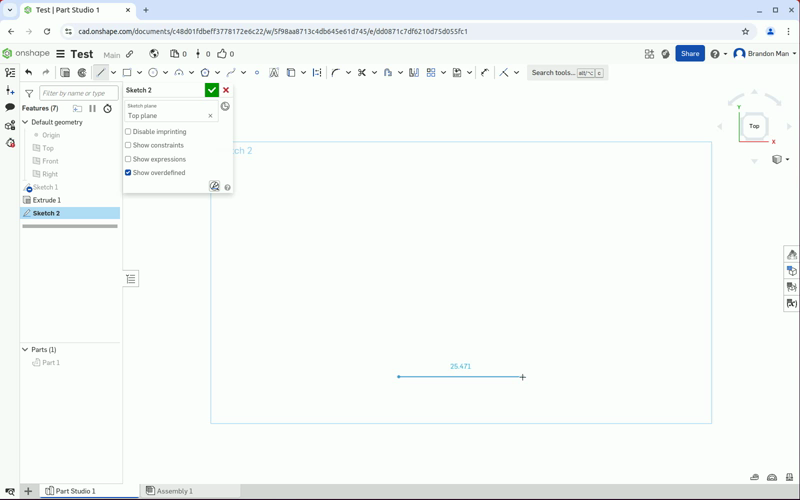
key_up(shift)
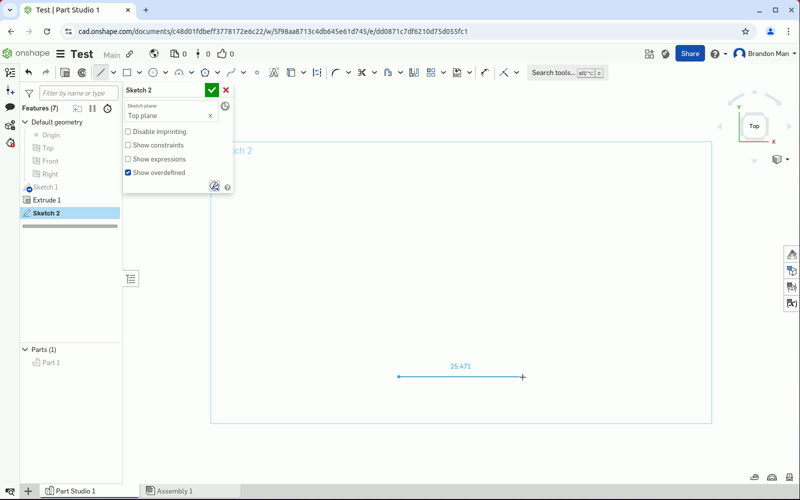
key_down(shift)
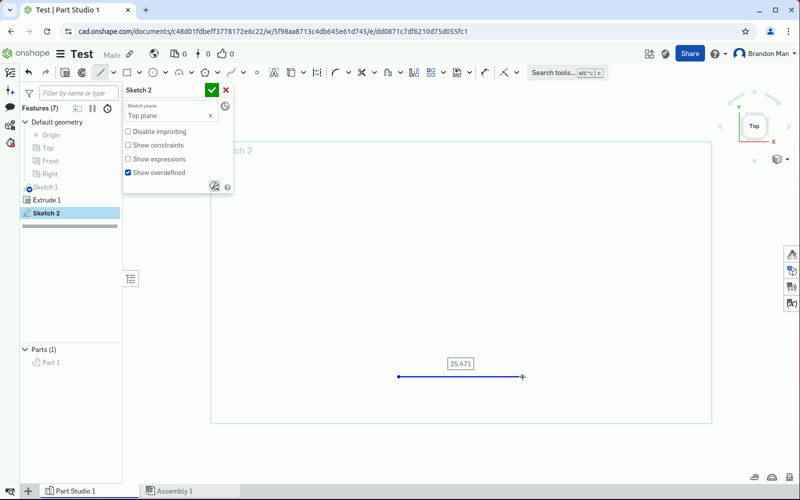
mouse_move(522, 189)
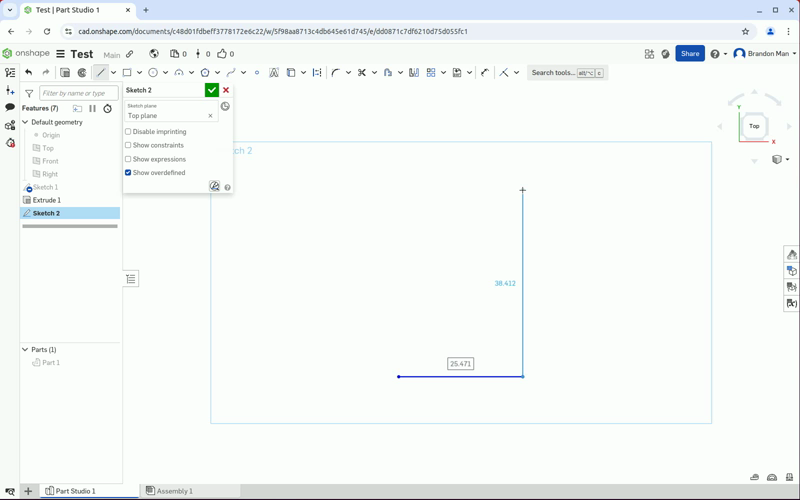
click(522, 189)
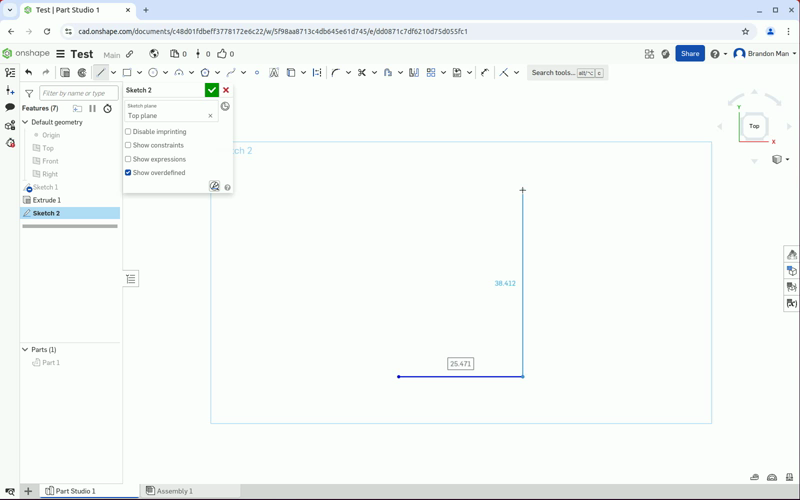
key_up(shift)
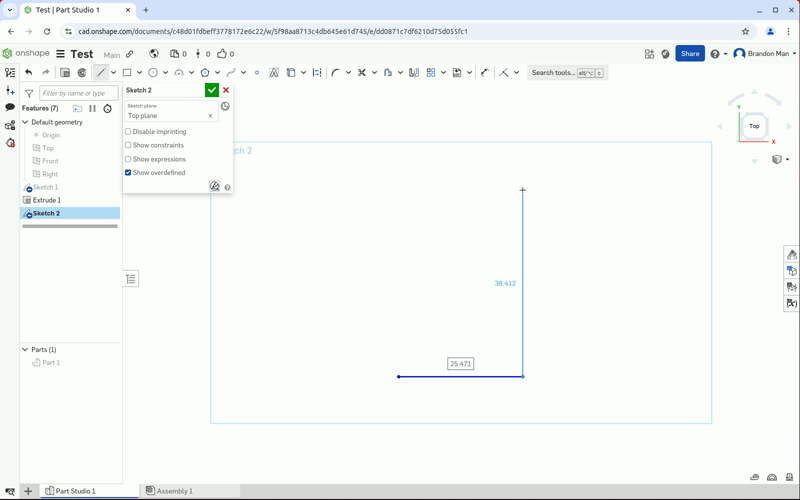
key_down(shift)
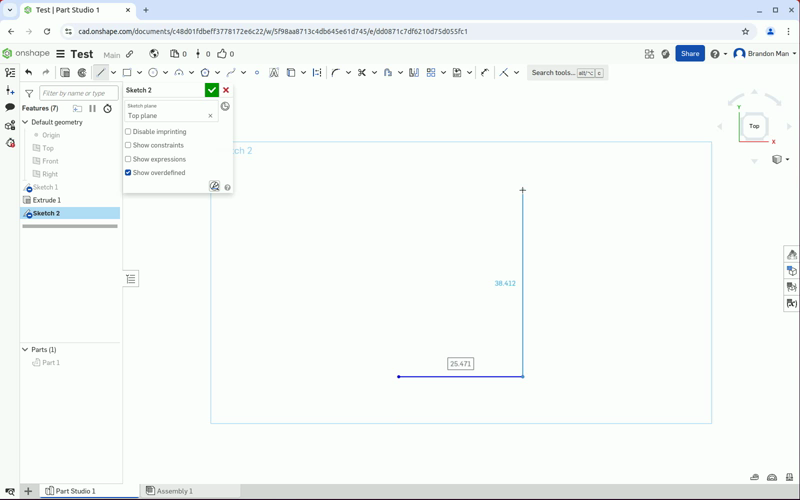
mouse_move(398, 189)
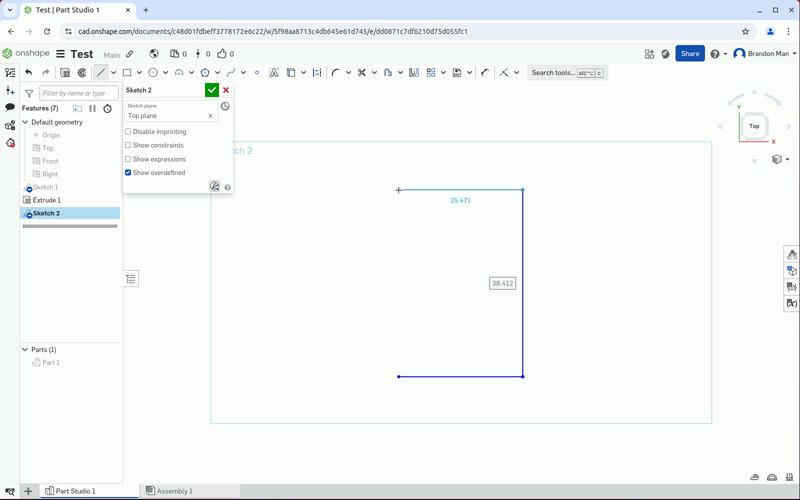
click(398, 189)
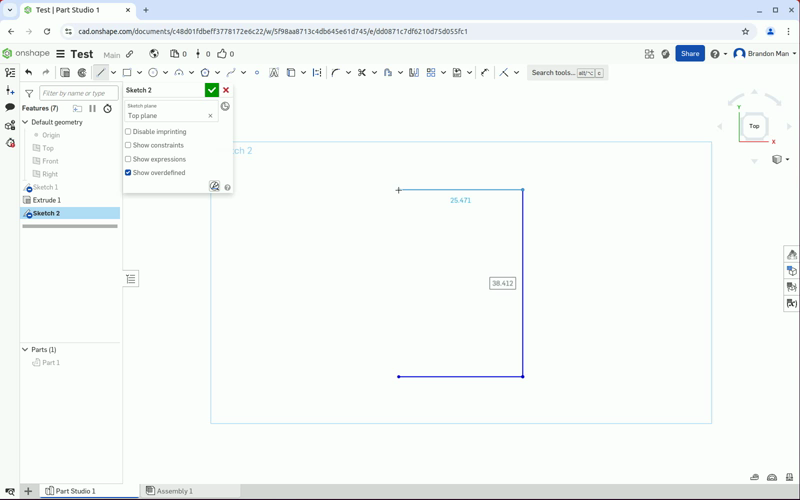
key_up(shift)
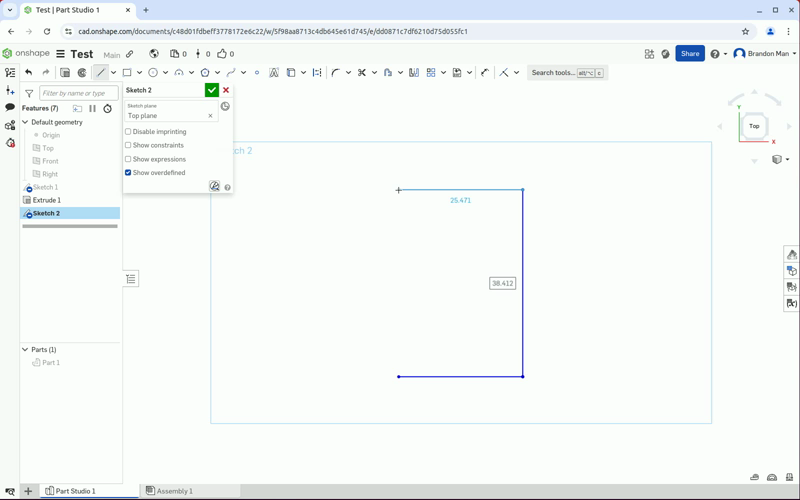
key_down(shift)
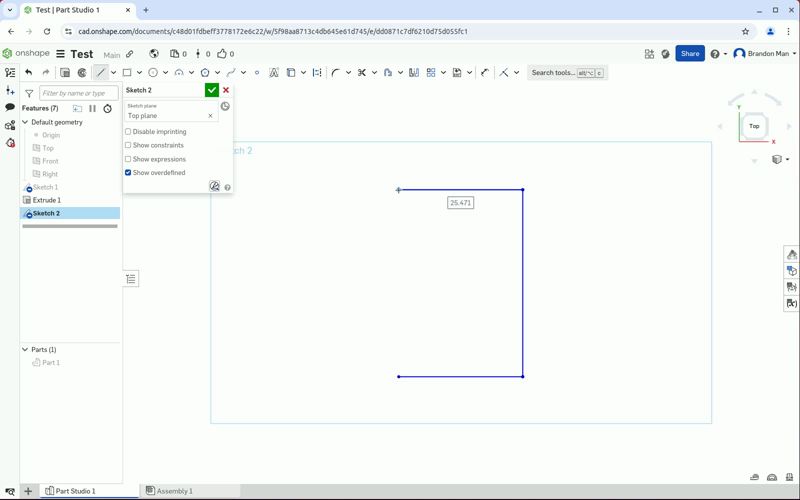
mouse_move(398, 376)
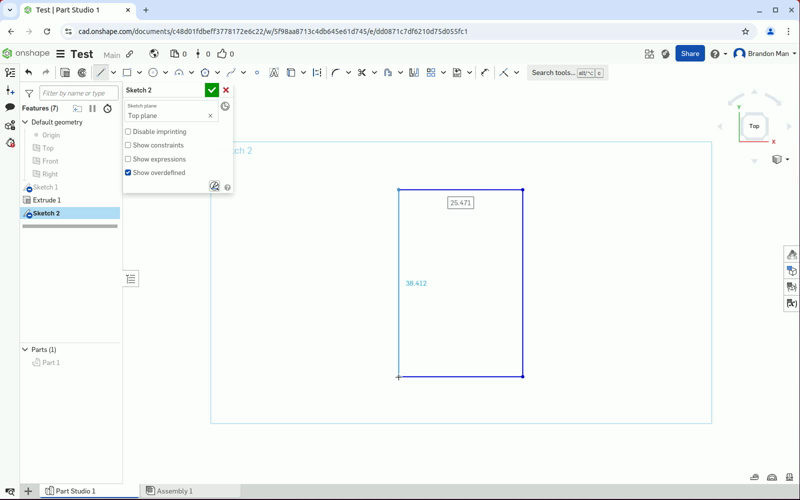
key_up(shift)
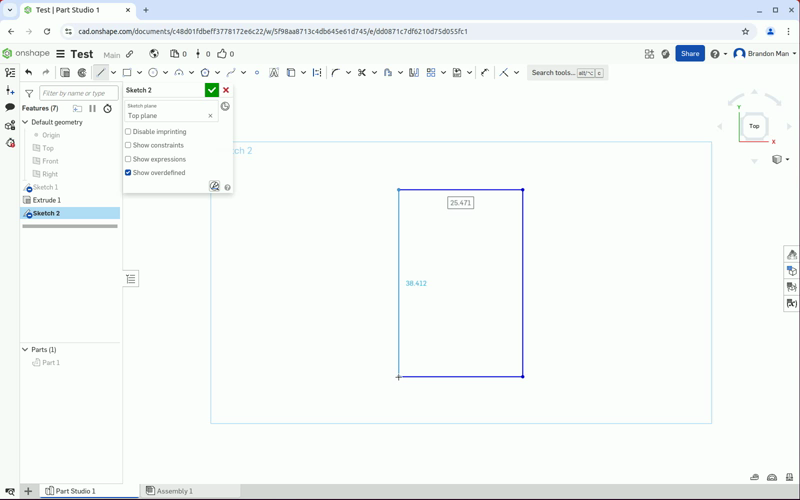
click(398, 376)
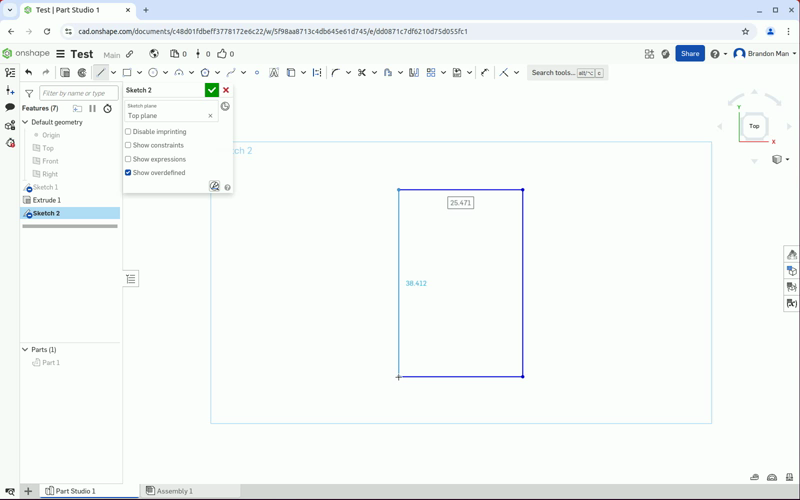
key(esc)
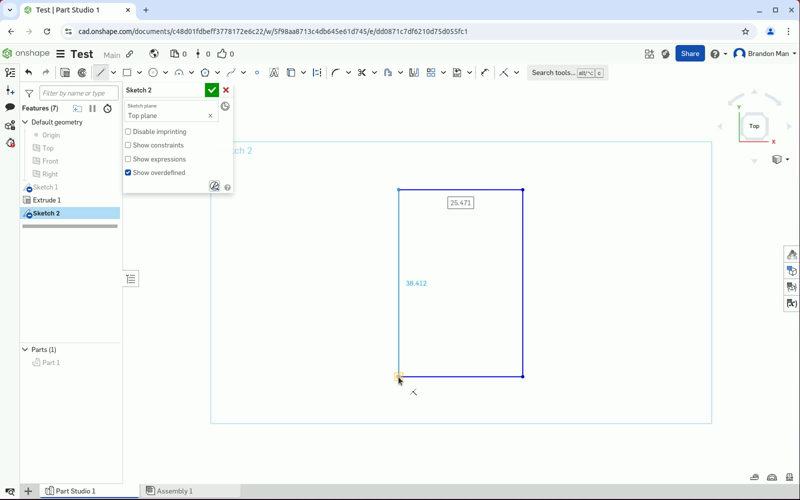
mouse_move(440, 270)
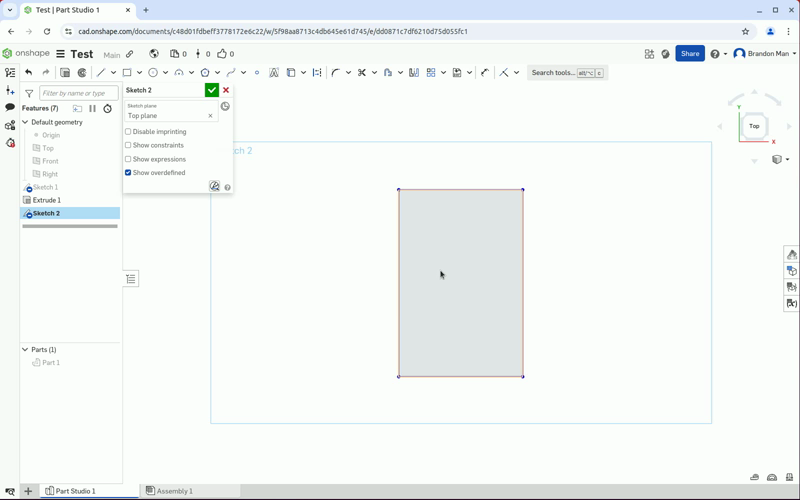
click(440, 270)
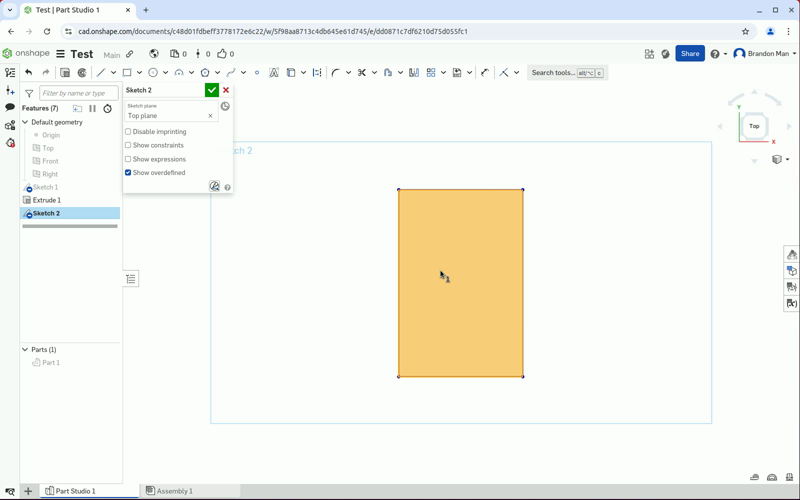
mouse_move(73, 352)
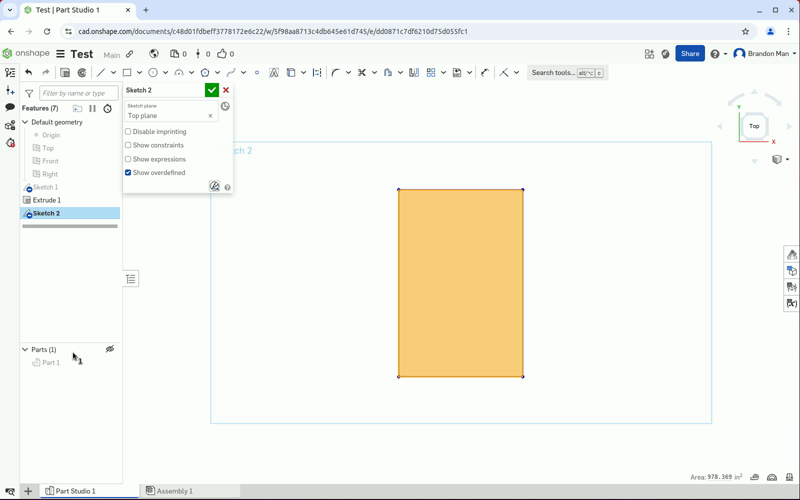
key(shift+y)
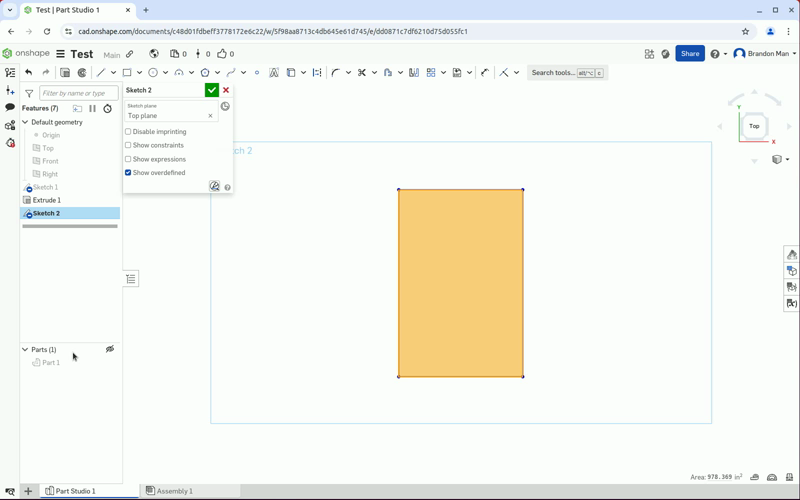
key(shift+e)
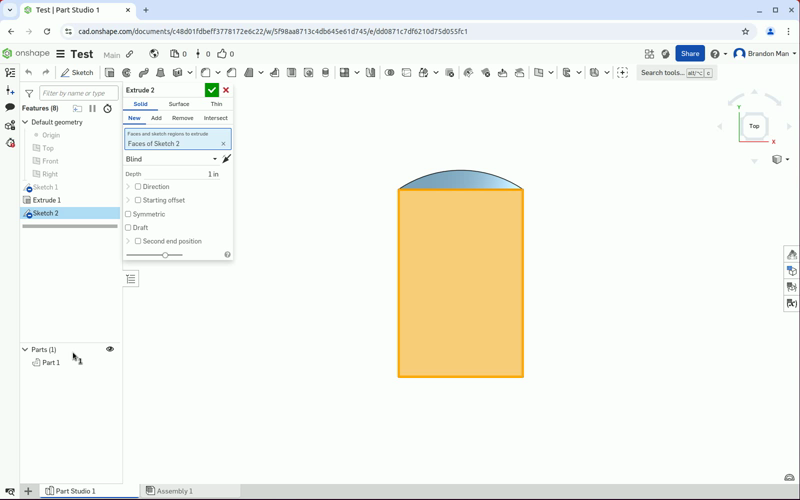
mouse_move(143, 106)
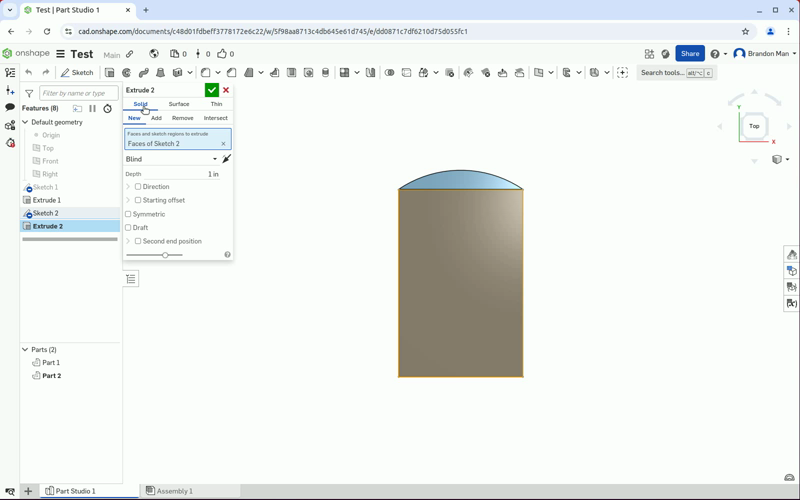
click(143, 106)
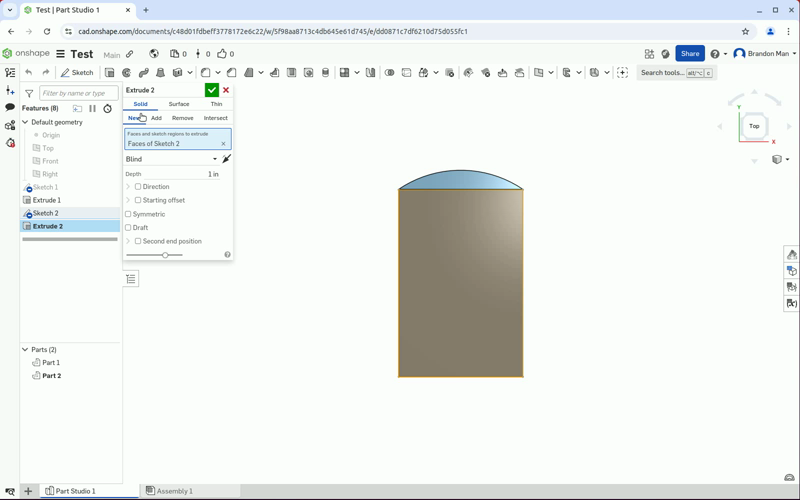
mouse_move(137, 120)
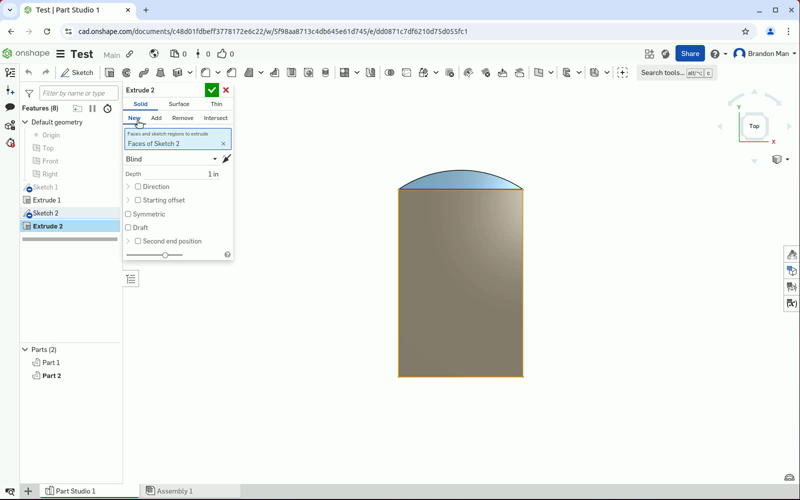
click(137, 120)
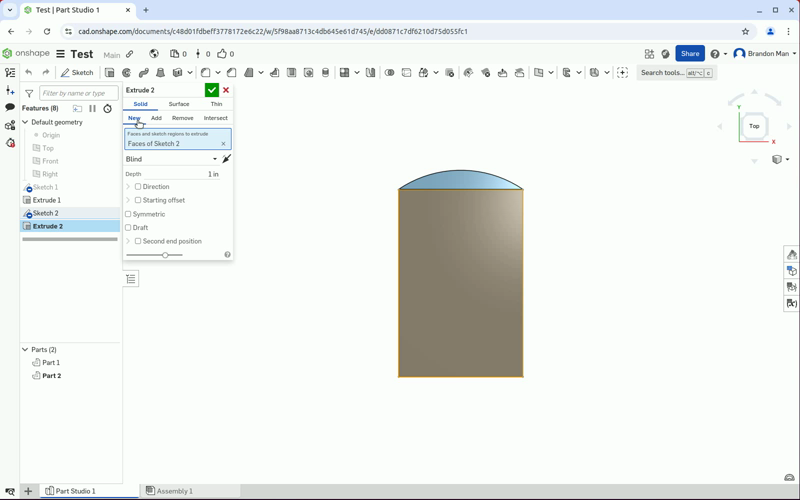
key(tab, 4)
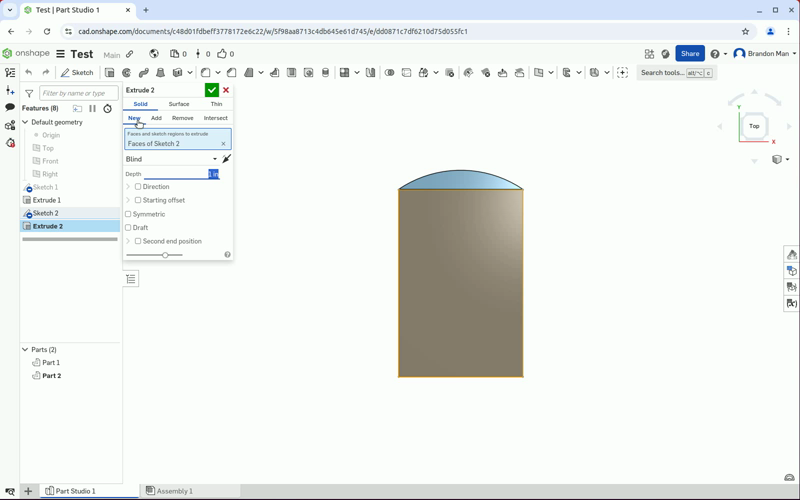
text(2.166)
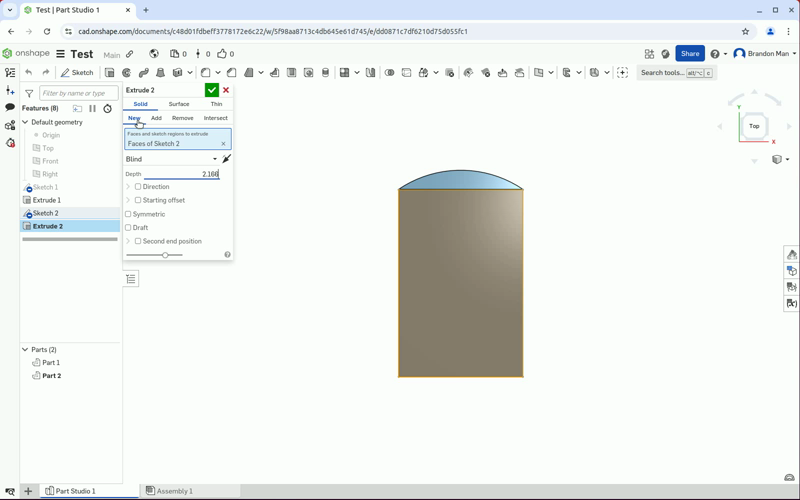
key(enter)
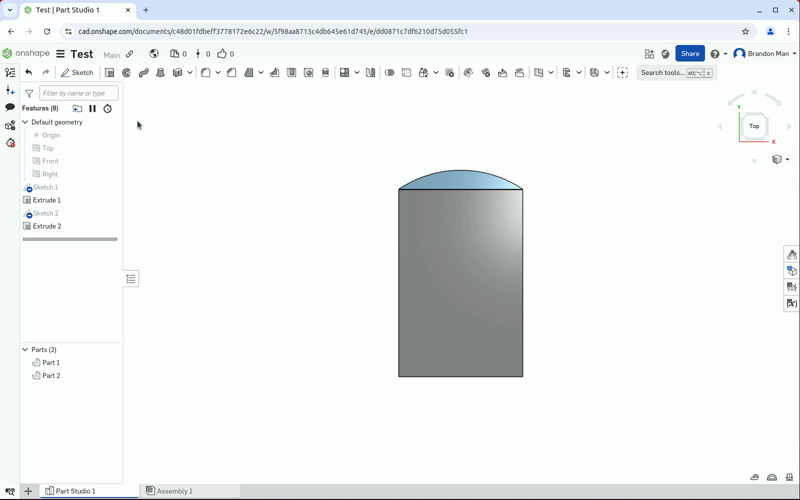
key(shift+h)
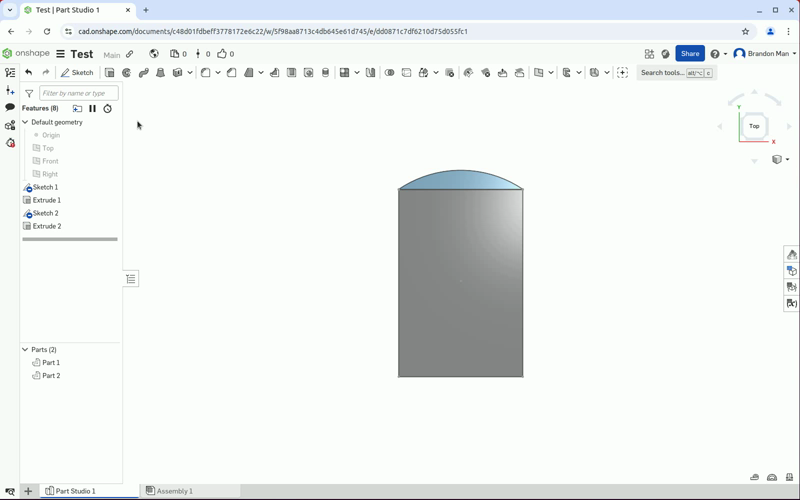
key(shift+h)
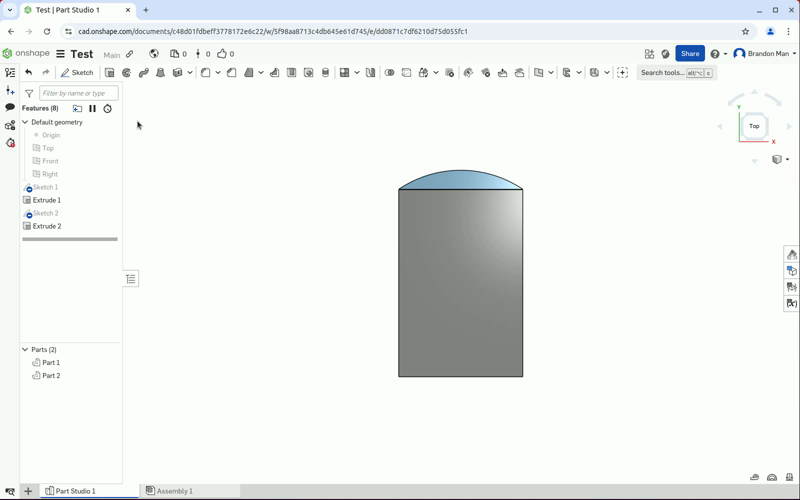
mouse_move(73, 189)
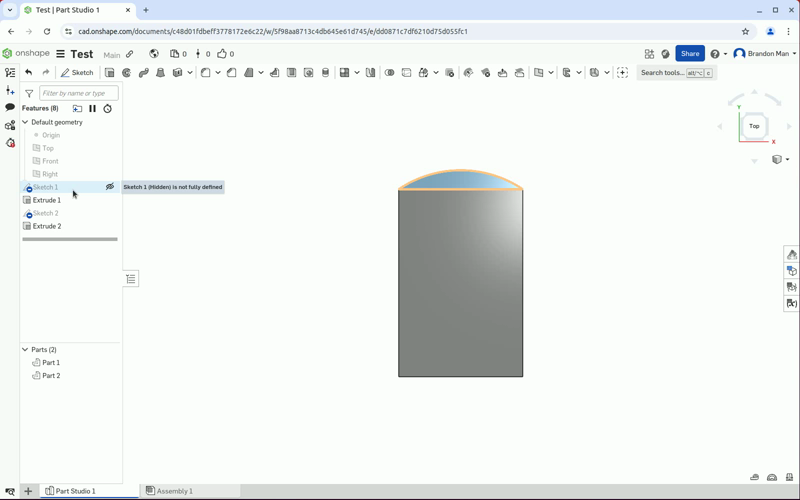
click(73, 189)
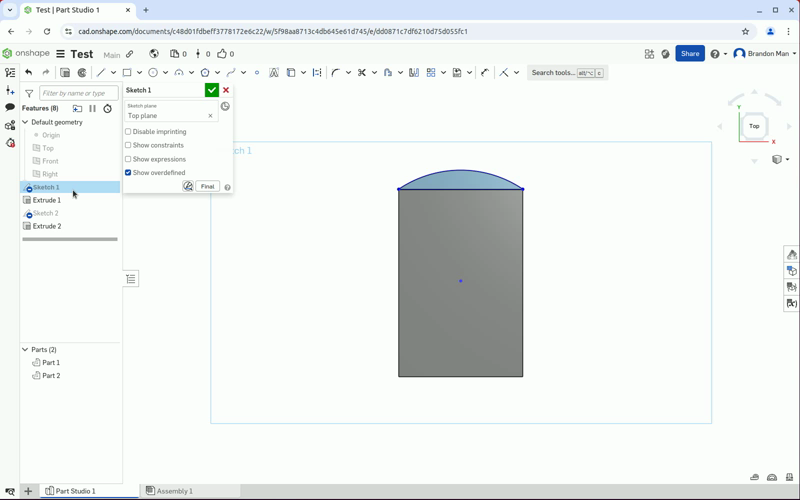
mouse_move(229, 92)
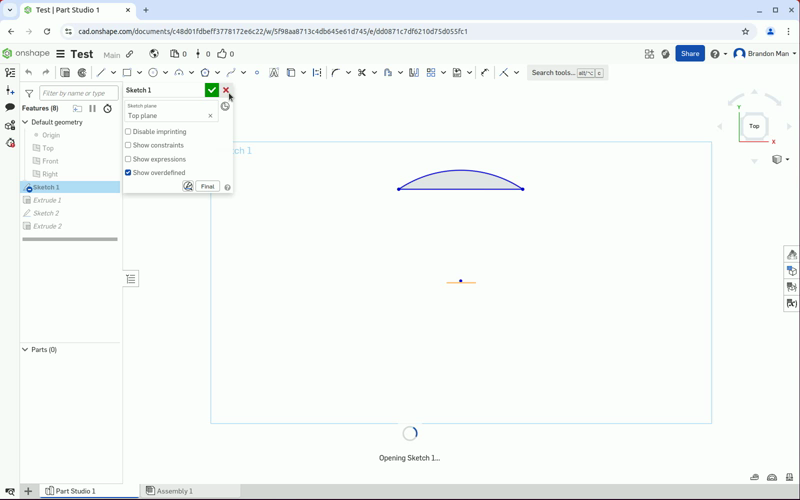
click(229, 92)
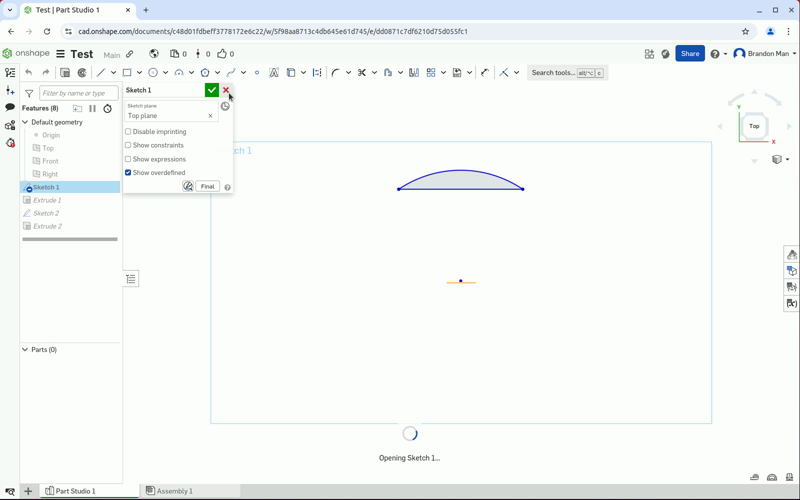
key(shift+s)
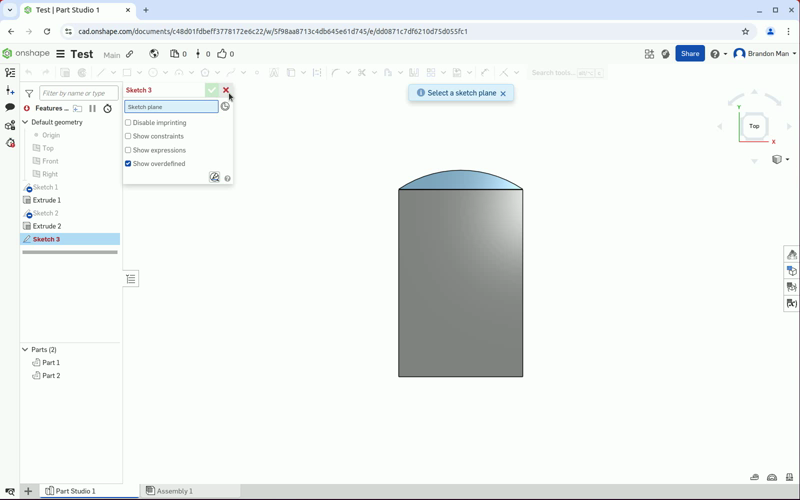
mouse_move(73, 150)
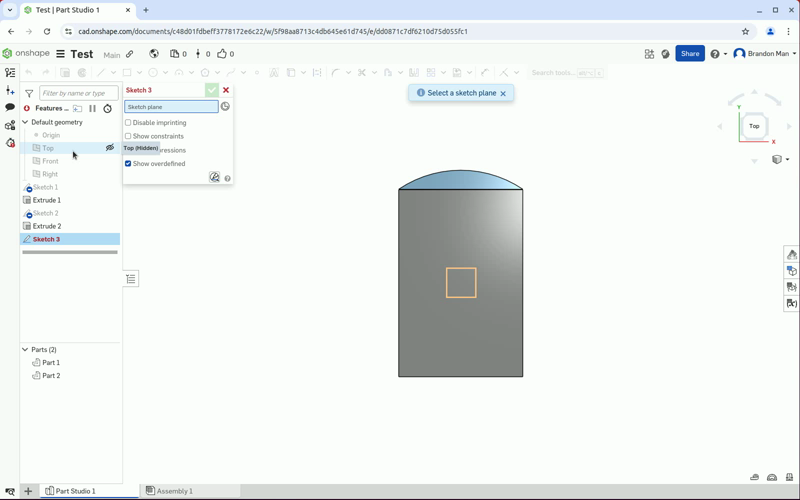
click(73, 150)
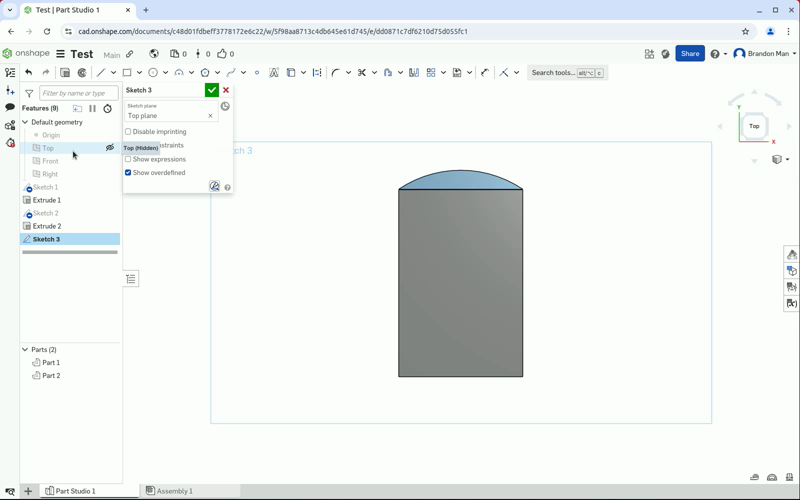
mouse_move(73, 352)
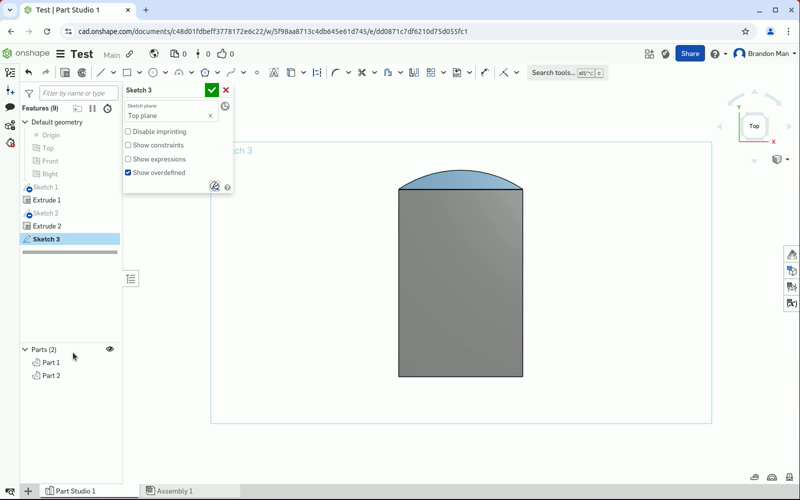
key(y)
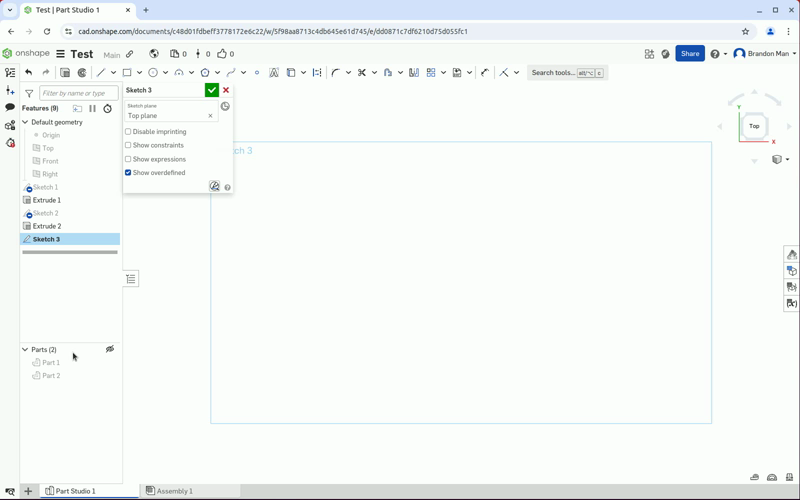
key(a)
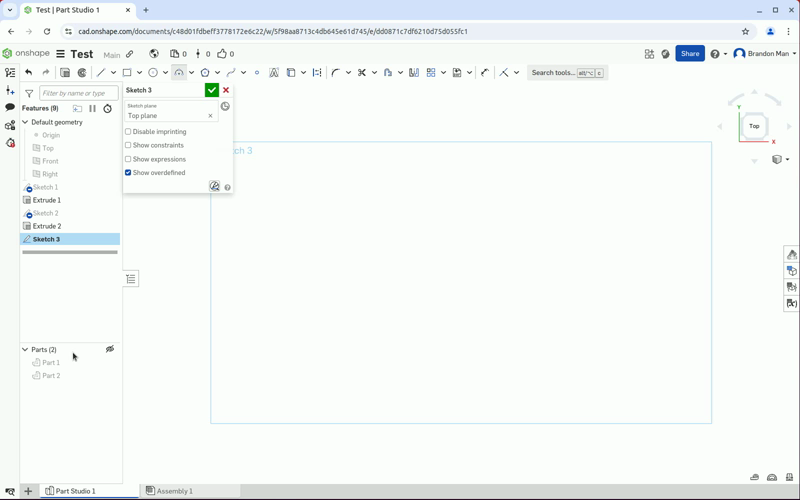
key_down(shift)
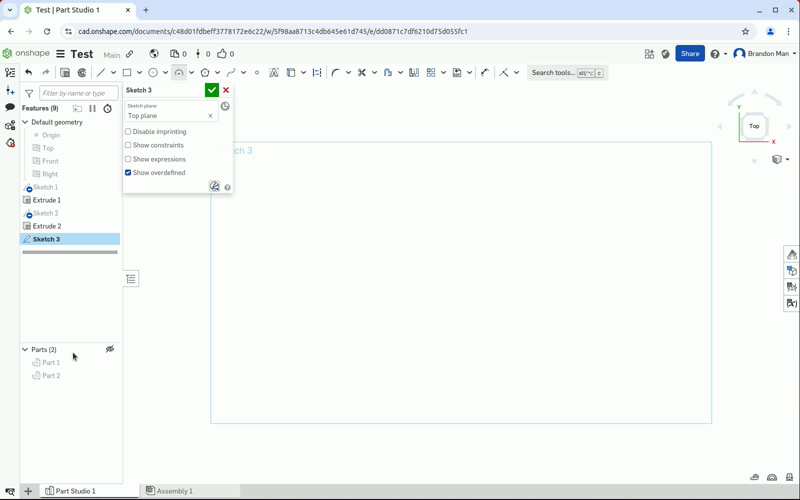
mouse_move(398, 376)
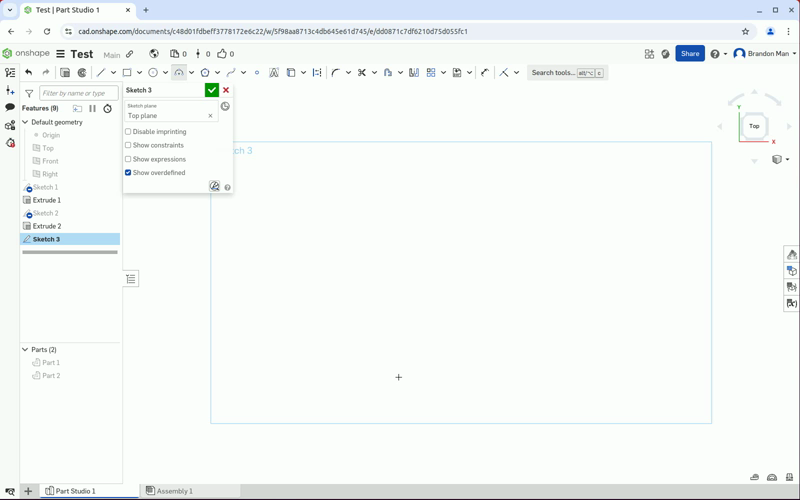
click(398, 376)
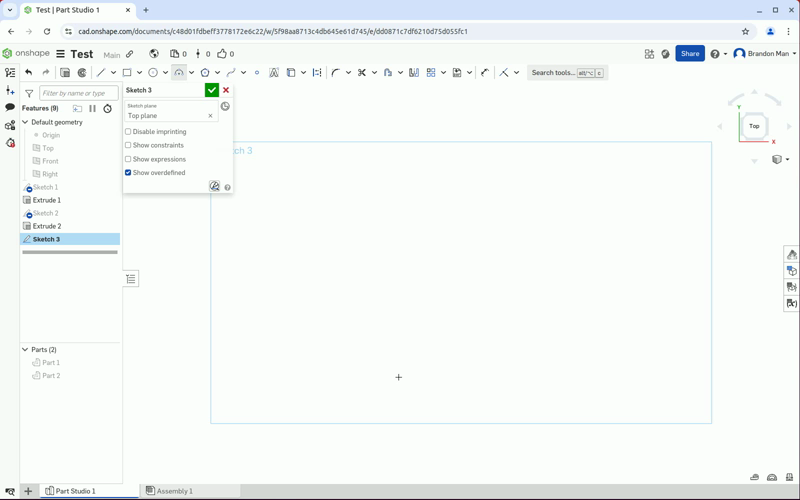
key_up(shift)
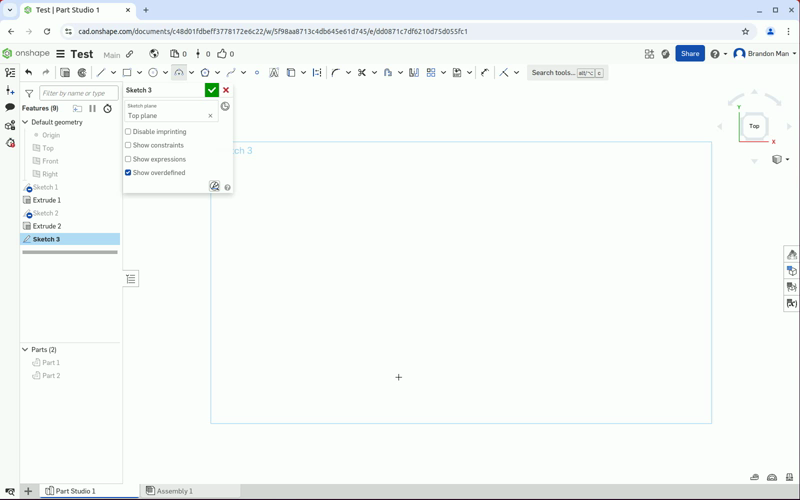
key_down(shift)
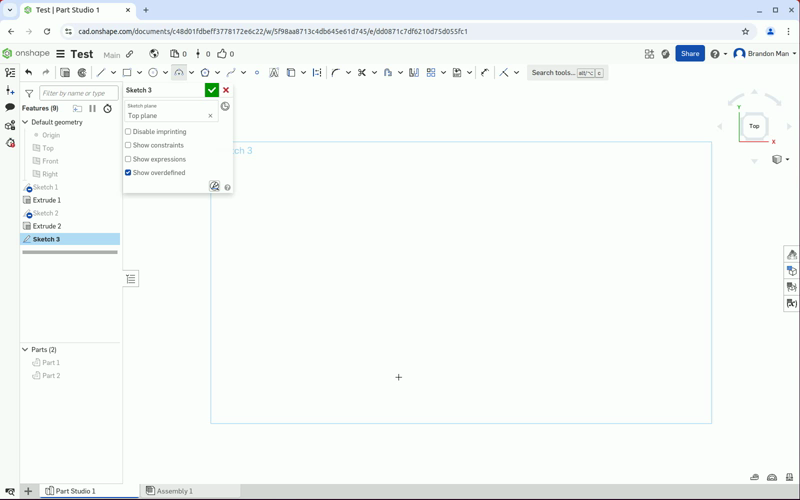
mouse_move(522, 376)
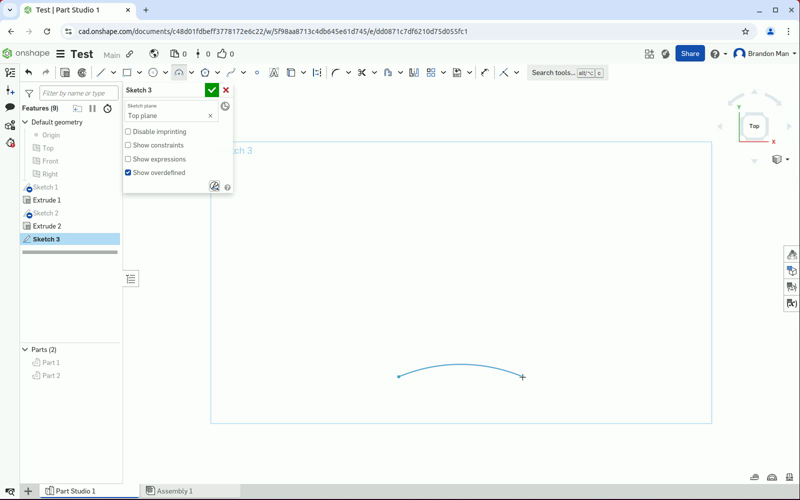
click(522, 376)
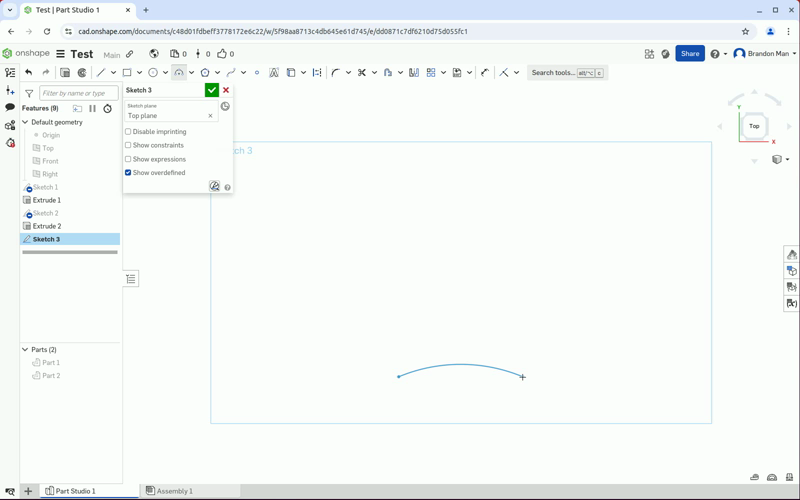
mouse_move(460, 395)
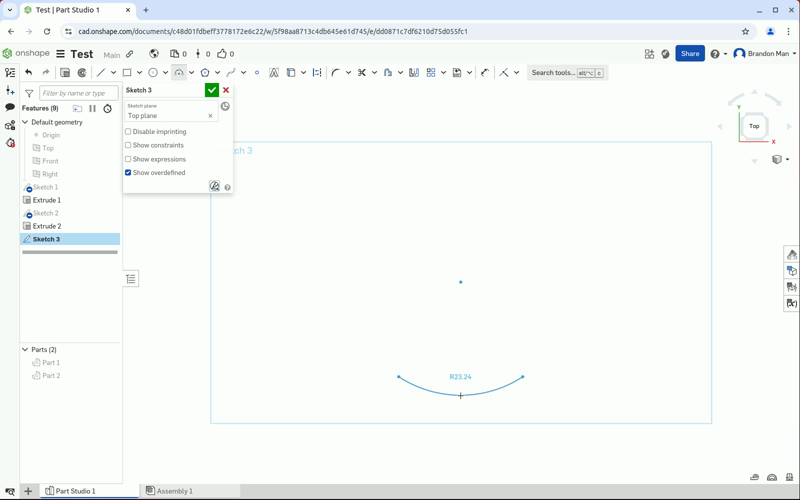
click(460, 395)
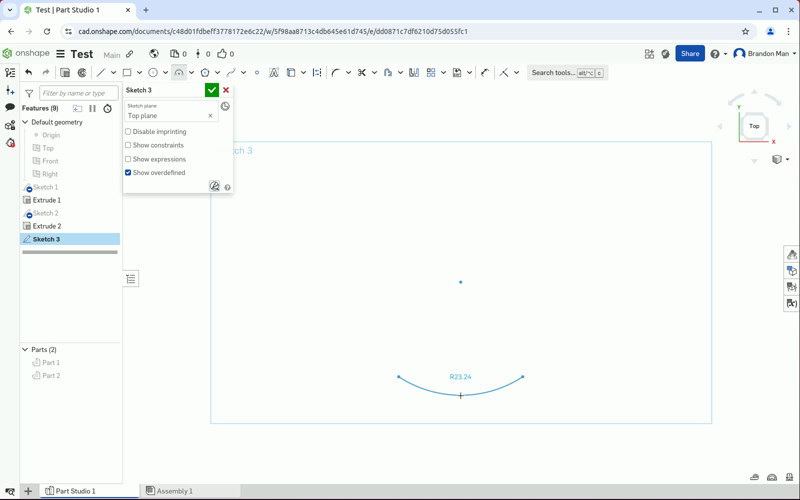
key_up(shift)
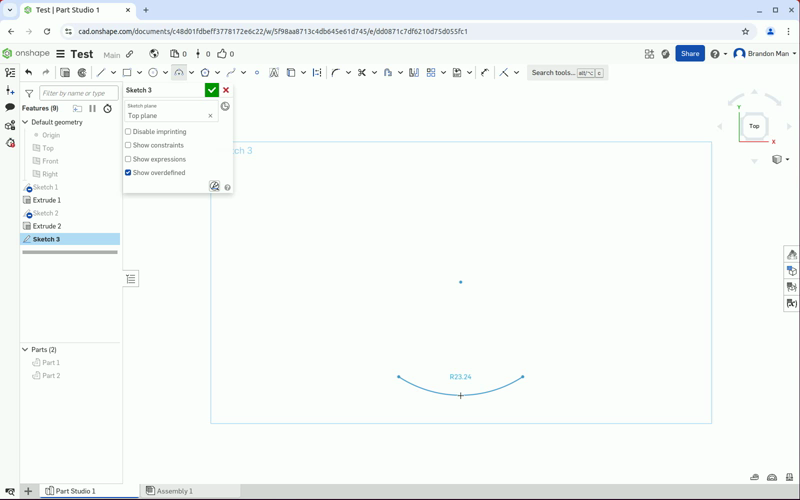
key(esc)
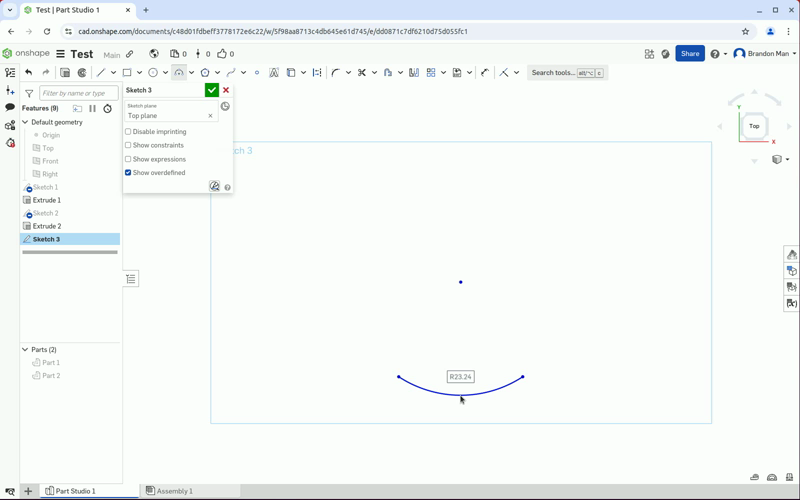
key(l)
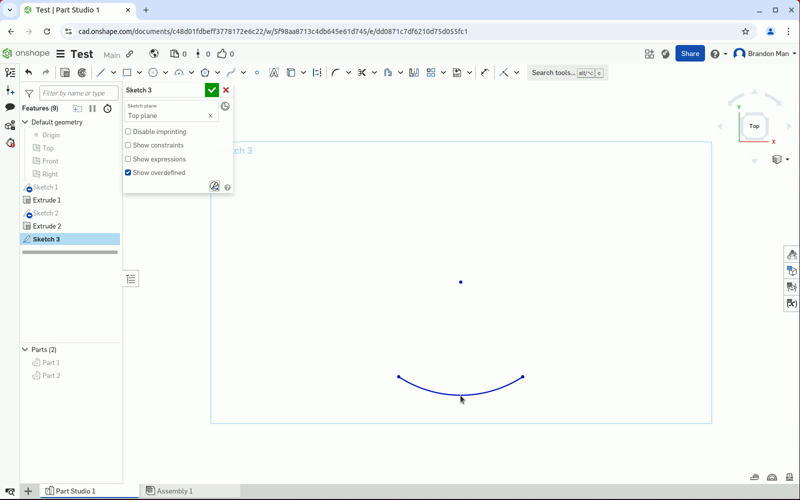
mouse_move(522, 376)
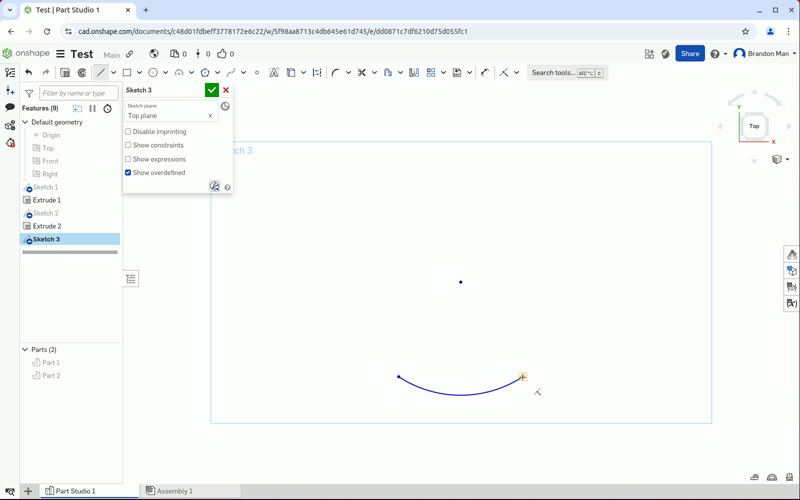
click(522, 376)
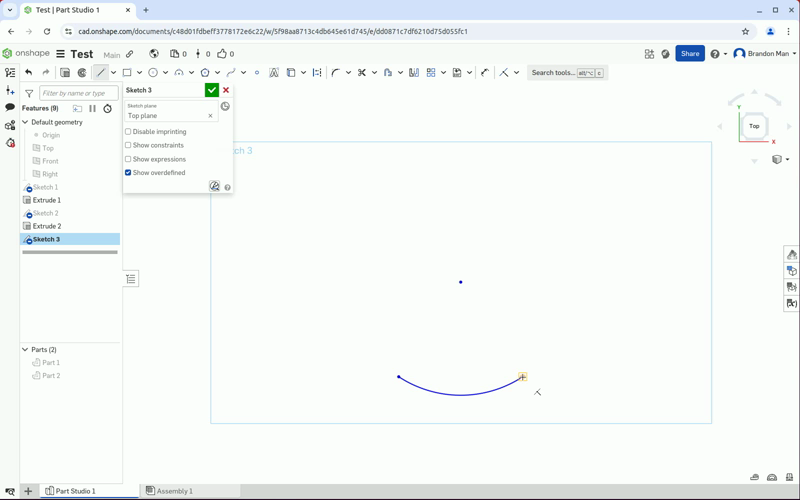
key_down(shift)
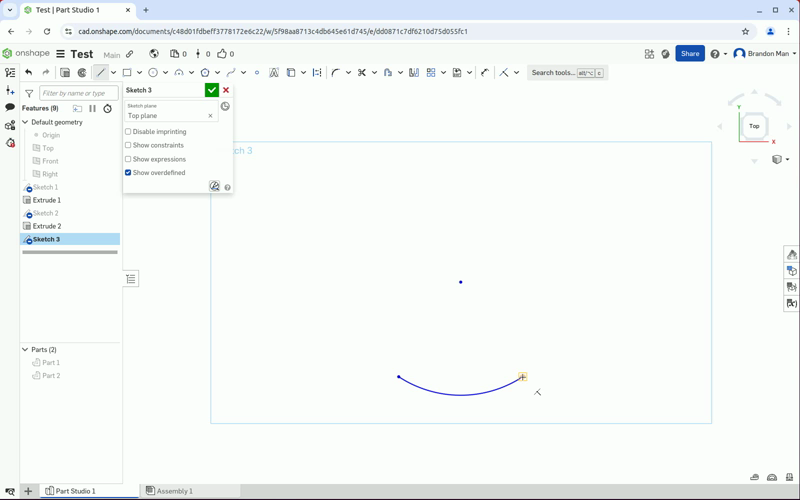
mouse_move(398, 376)
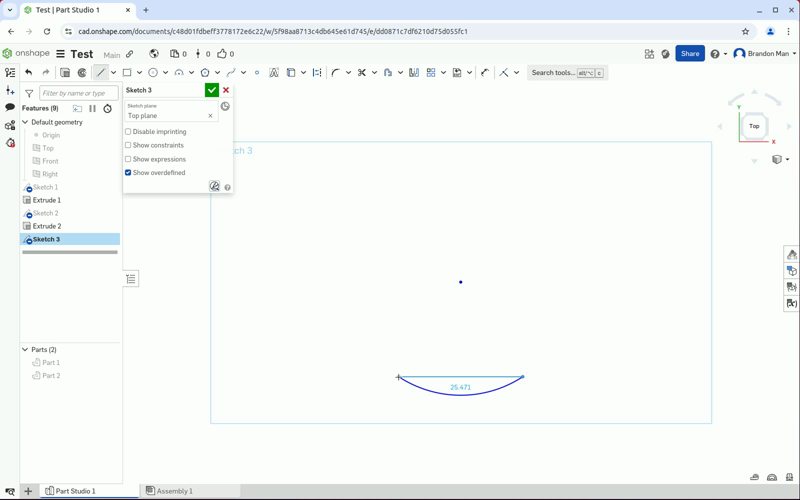
key_up(shift)
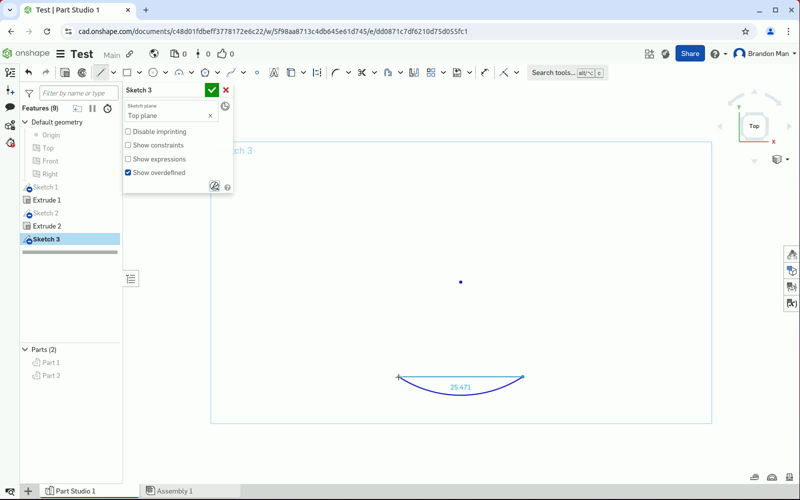
click(398, 376)
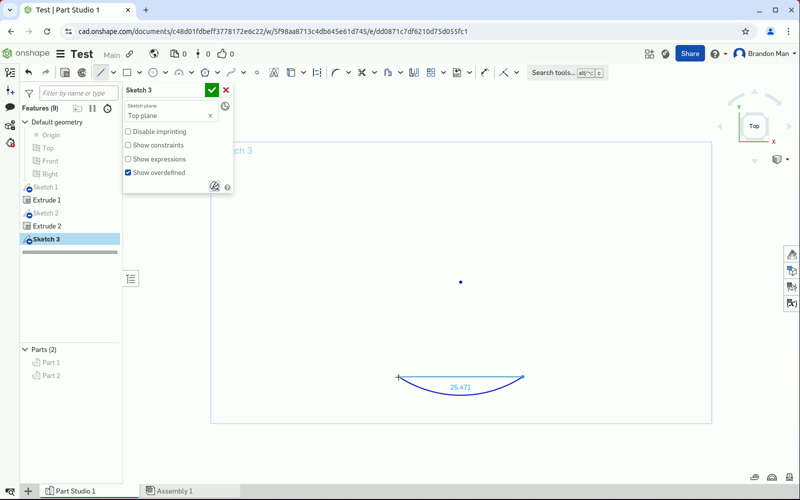
key(esc)
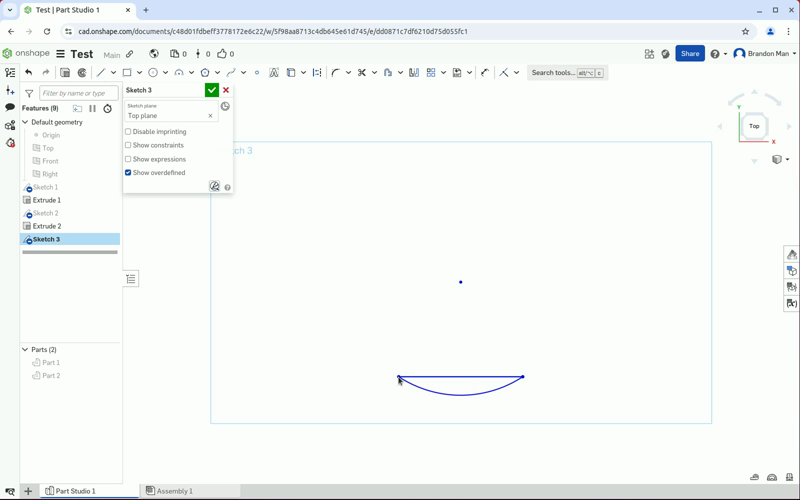
mouse_move(454, 392)
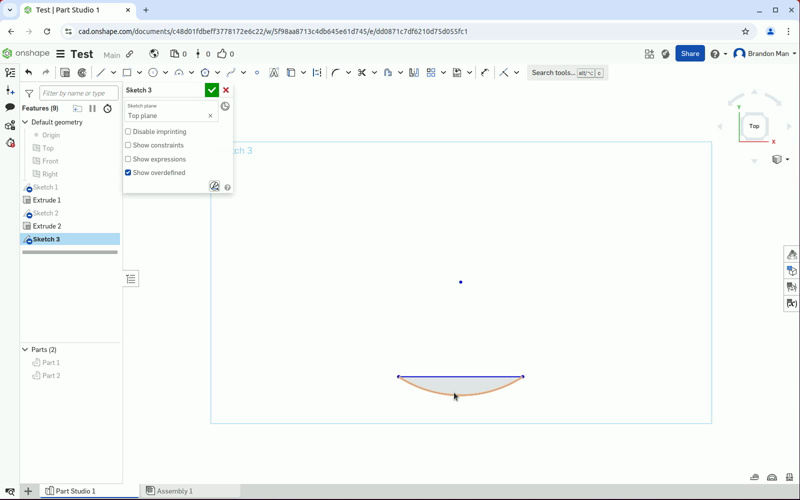
scroll(6)
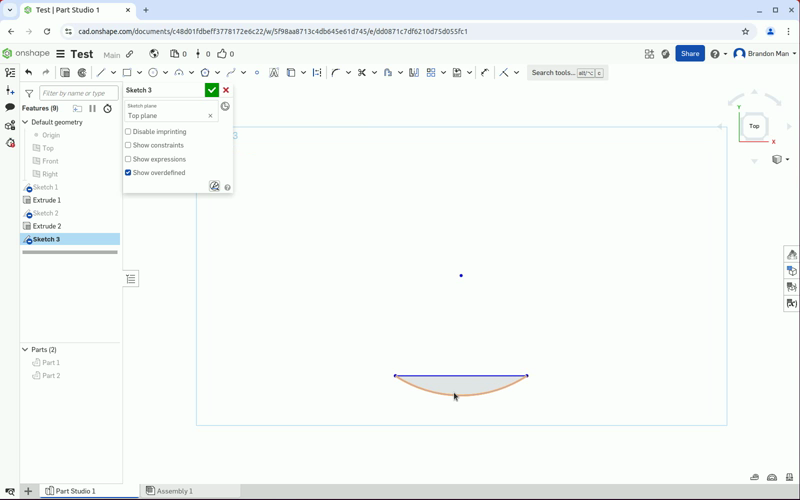
scroll(6)
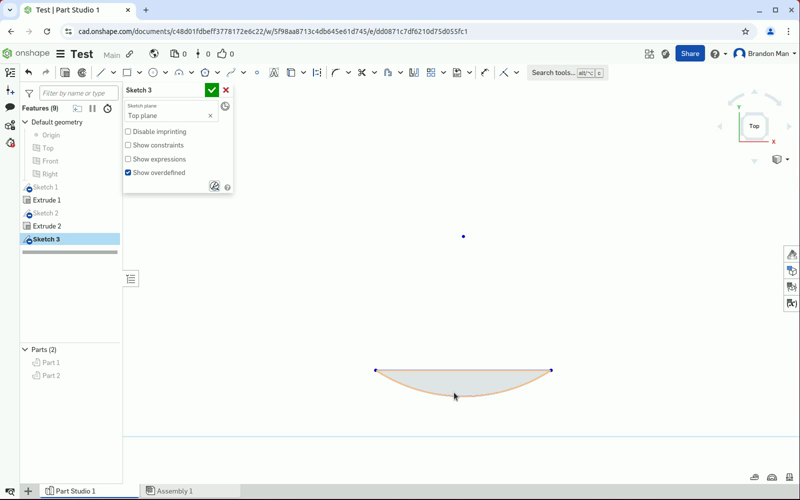
scroll(6)
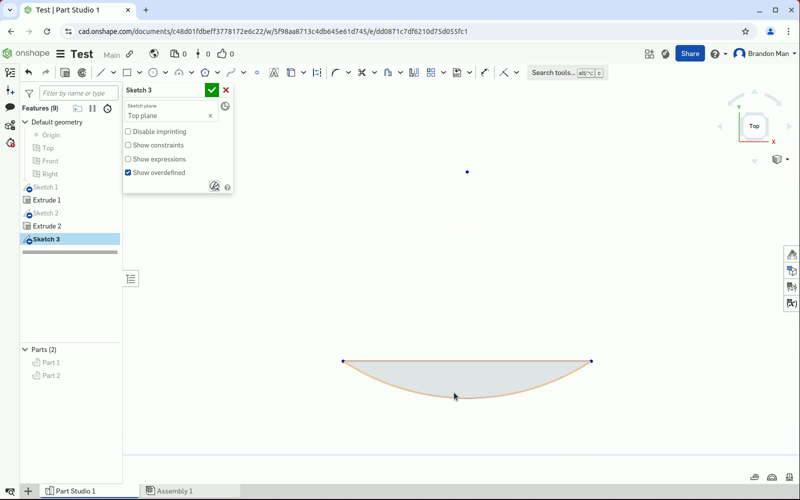
scroll(6)
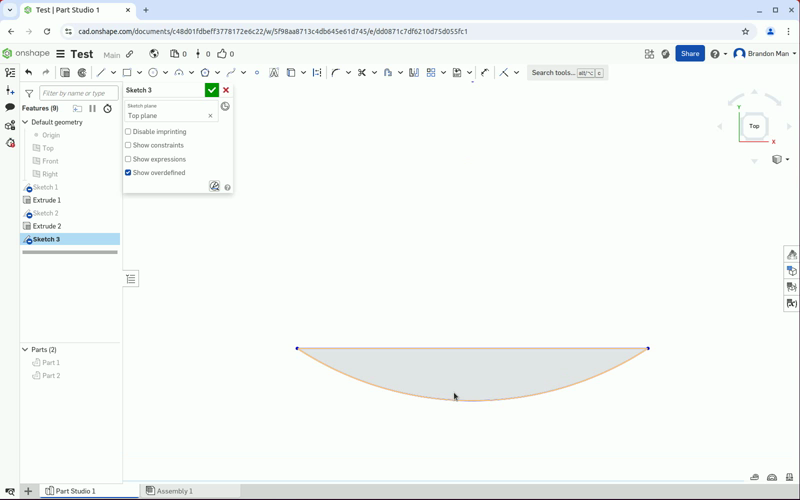
scroll(6)
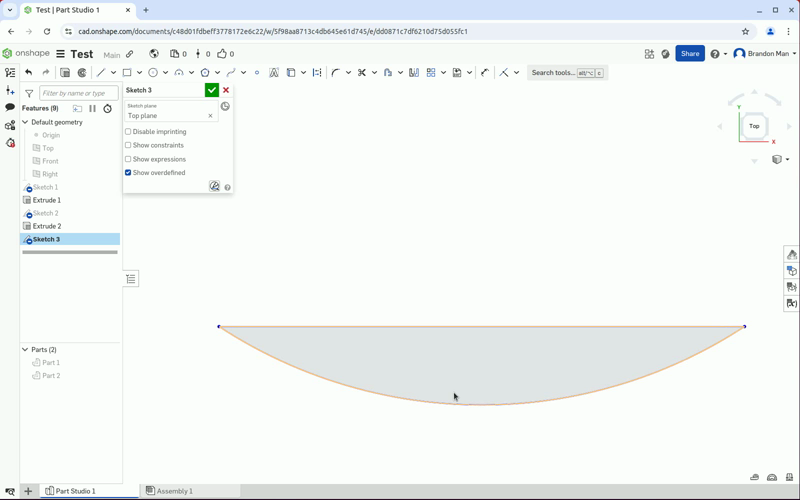
scroll(6)
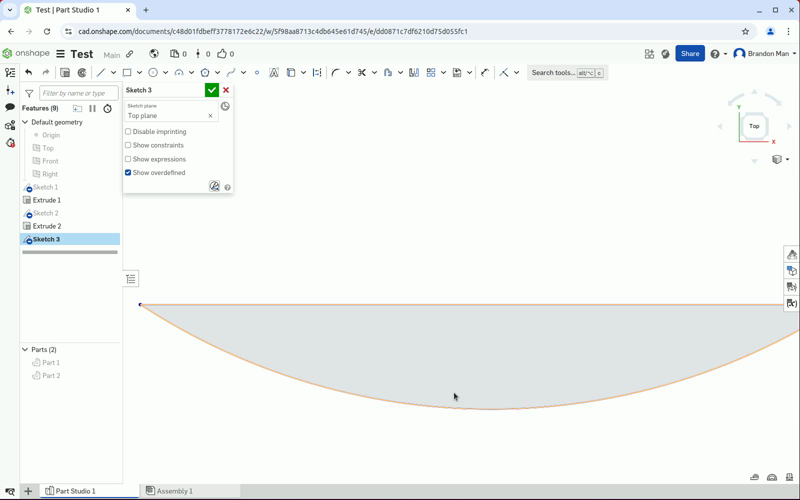
scroll(6)
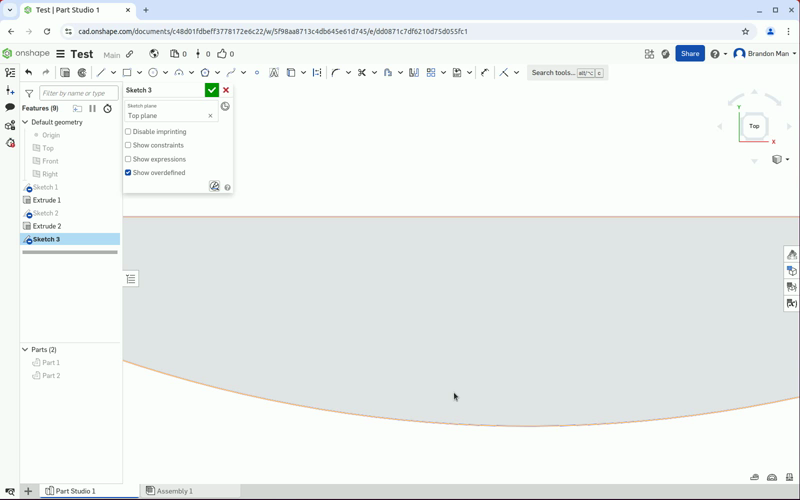
click(454, 392)
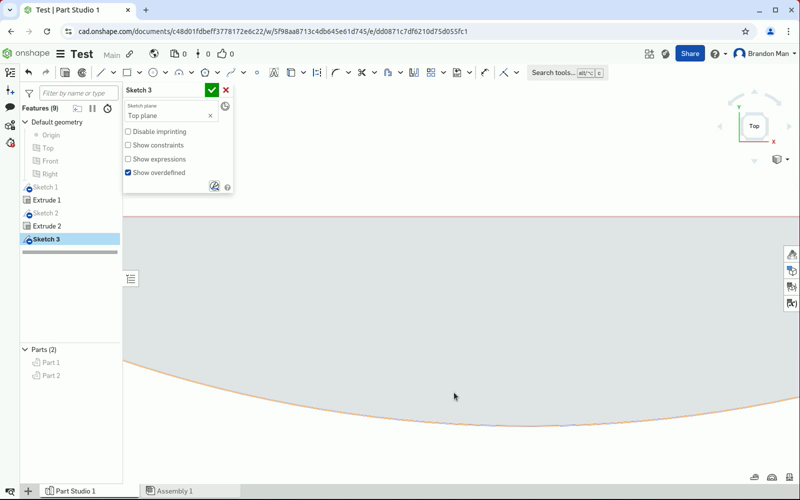
scroll(-6)
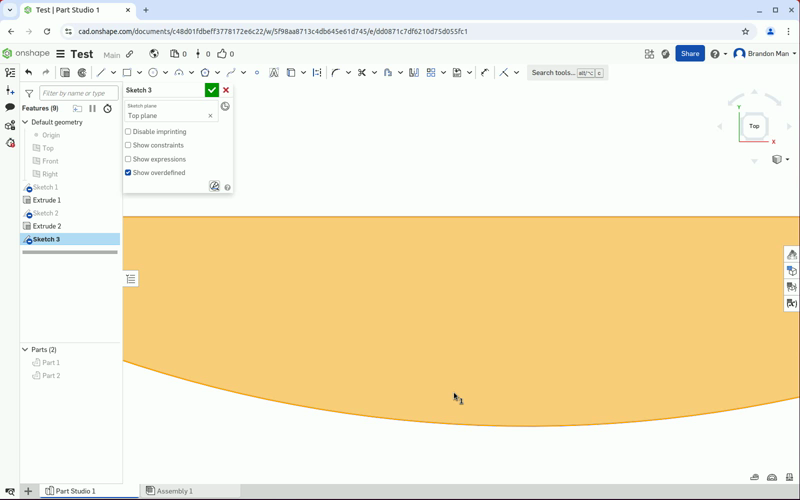
scroll(-6)
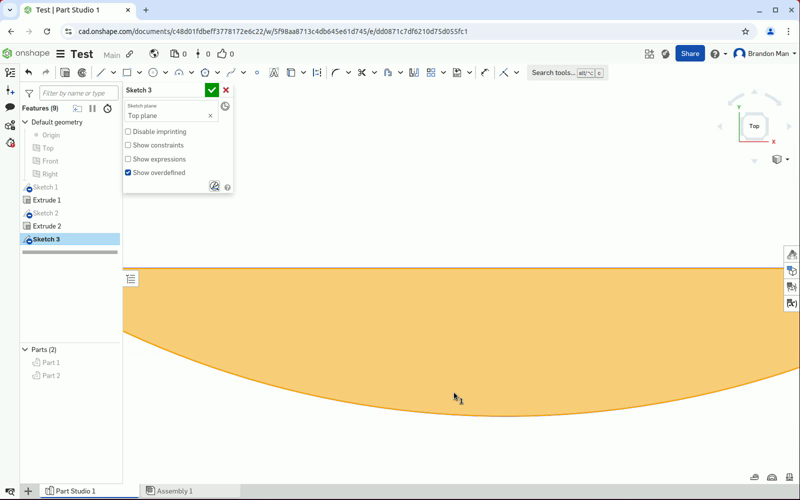
scroll(-6)
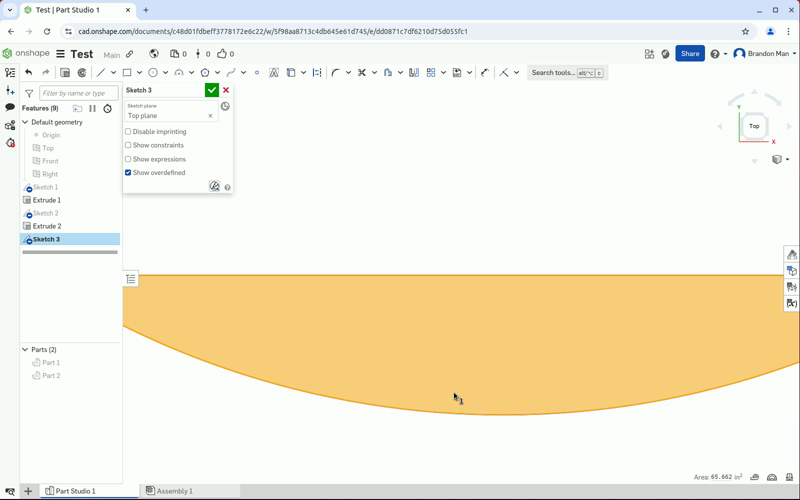
scroll(-6)
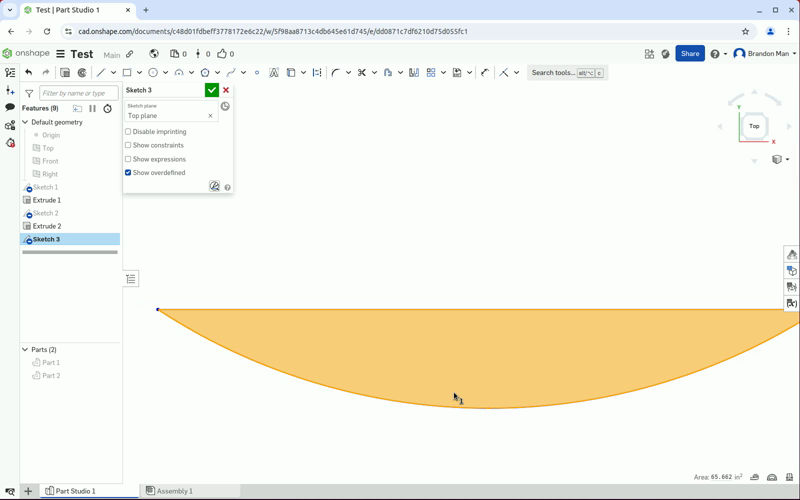
scroll(-6)
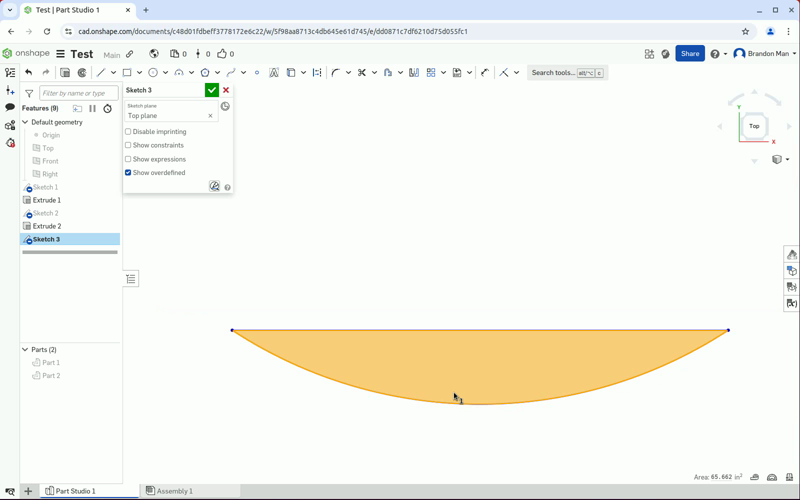
scroll(-6)
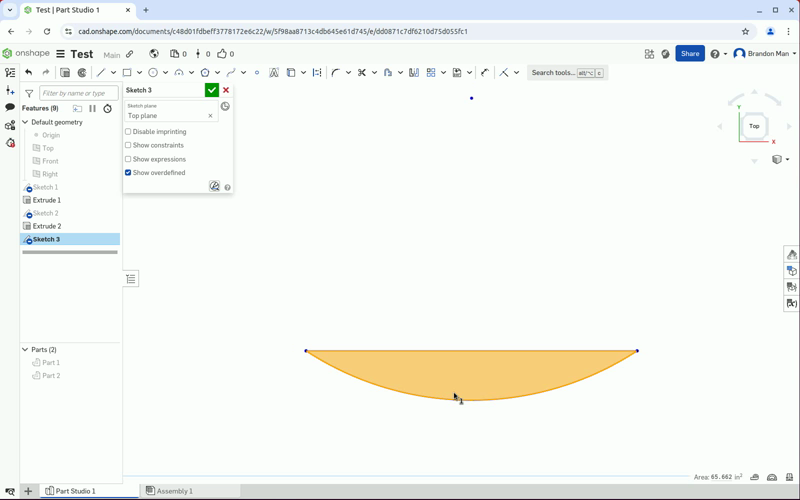
scroll(-6)
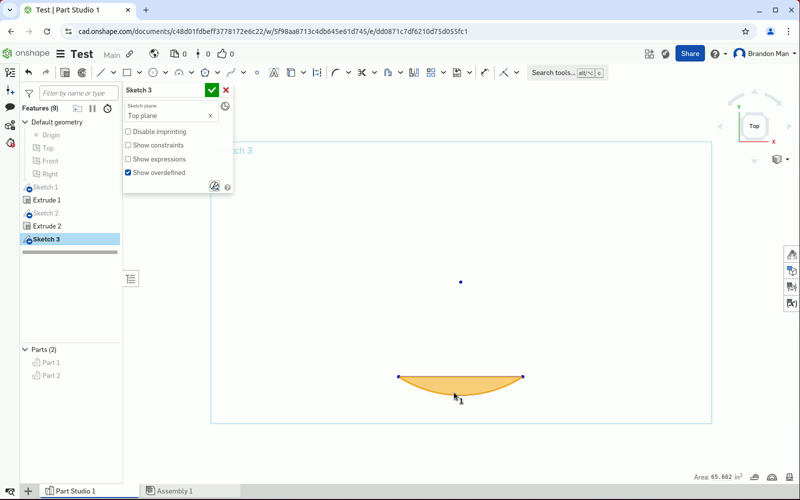
mouse_move(73, 352)
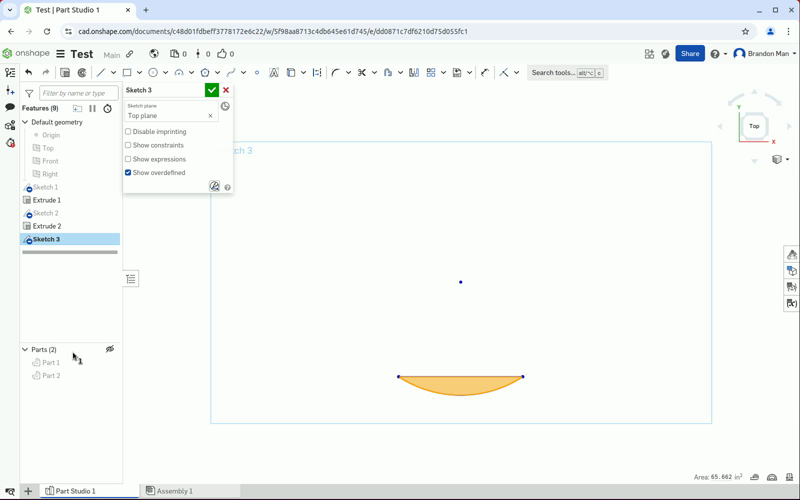
key(shift+y)
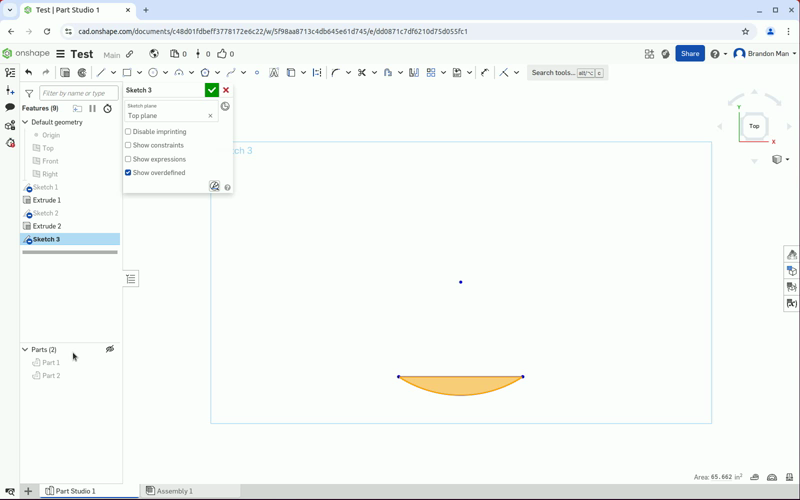
key(shift+e)
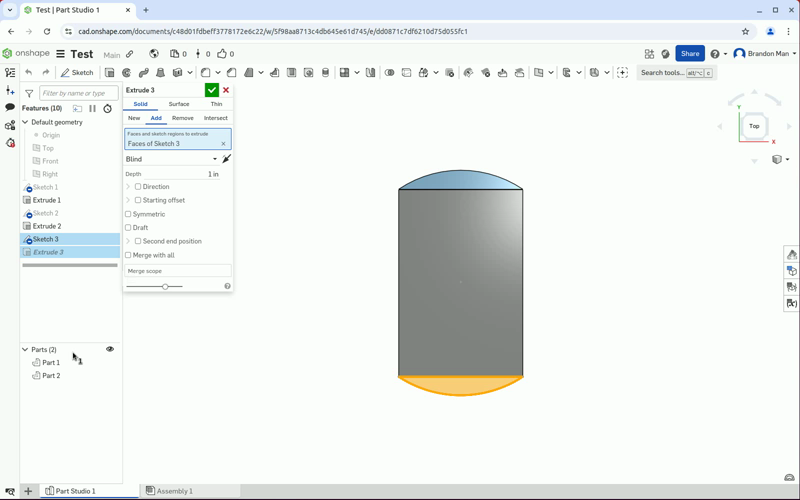
mouse_move(143, 106)
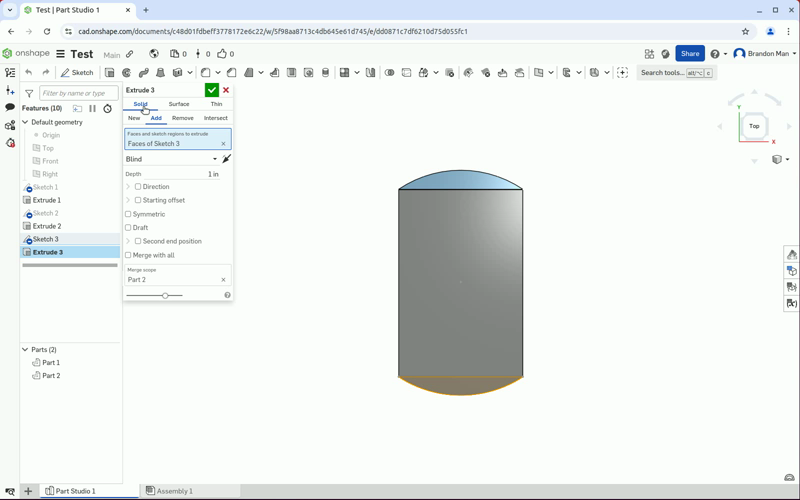
click(143, 106)
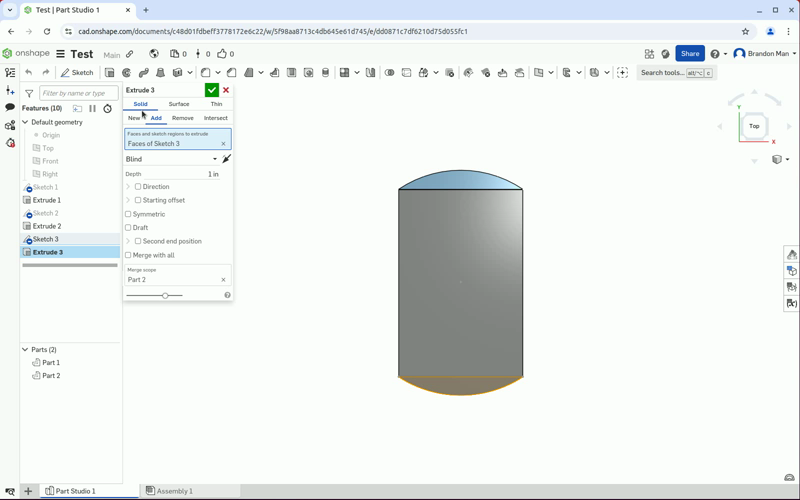
mouse_move(137, 120)
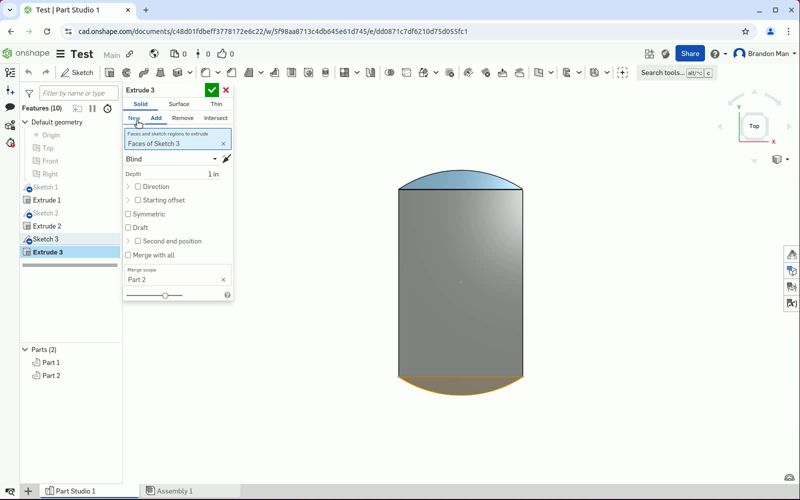
click(137, 120)
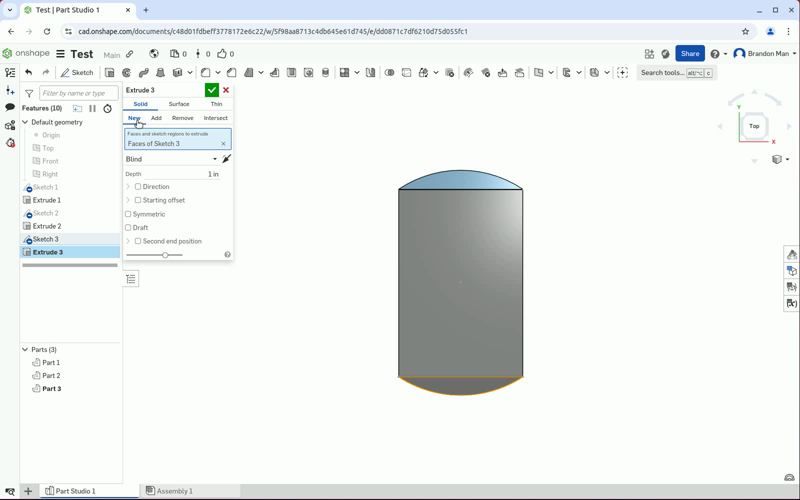
key(tab, 4)
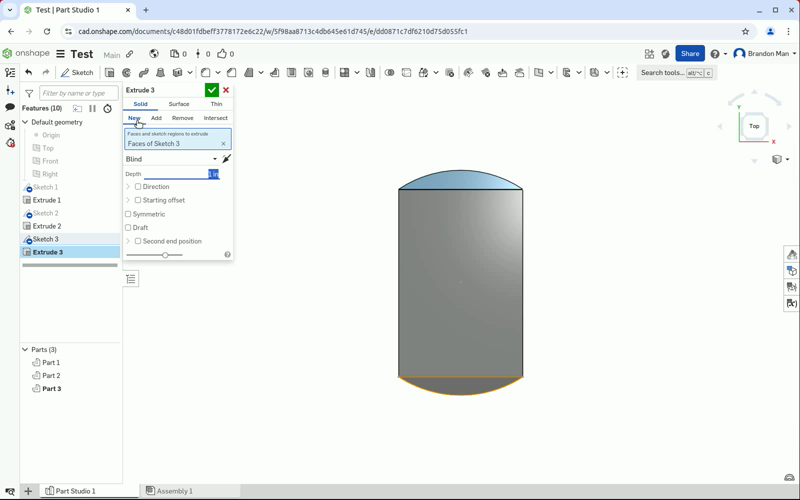
text(2.166)
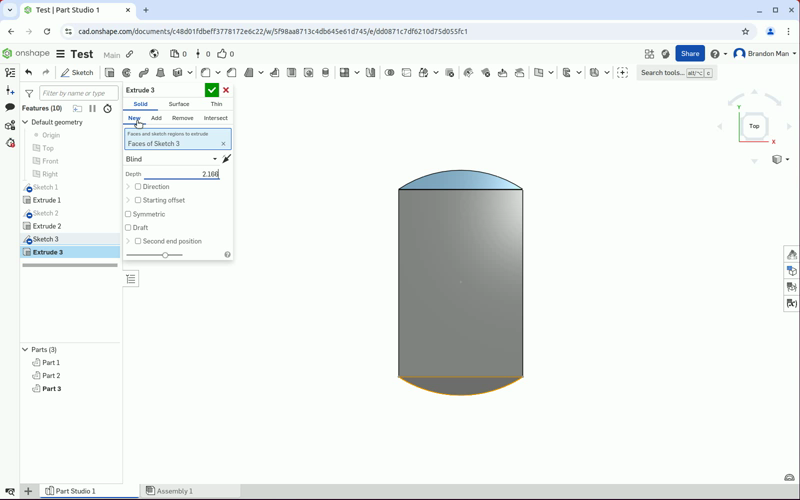
key(enter)
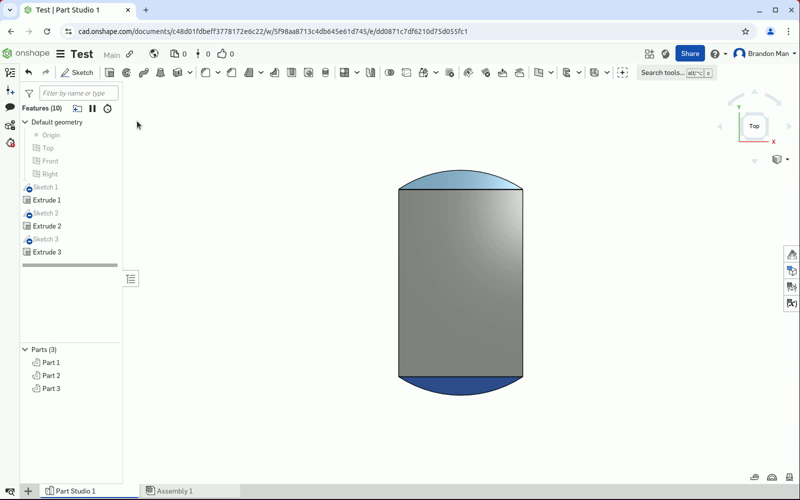
key(shift+h)
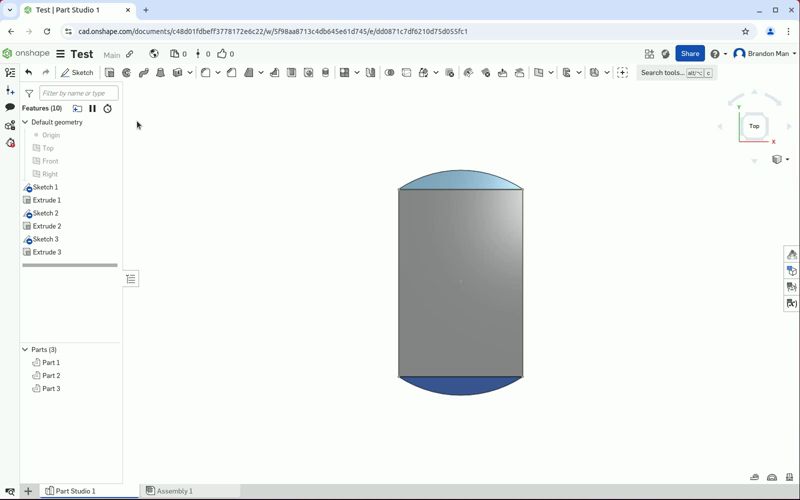
key(shift+h)
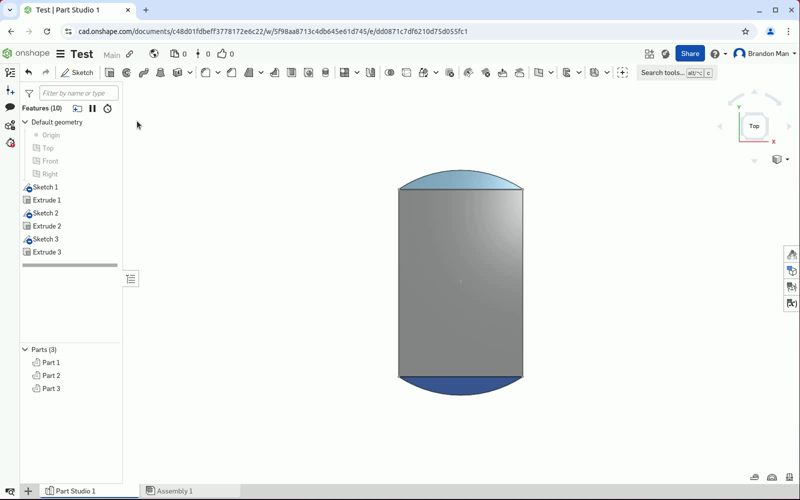
key(shift+7)
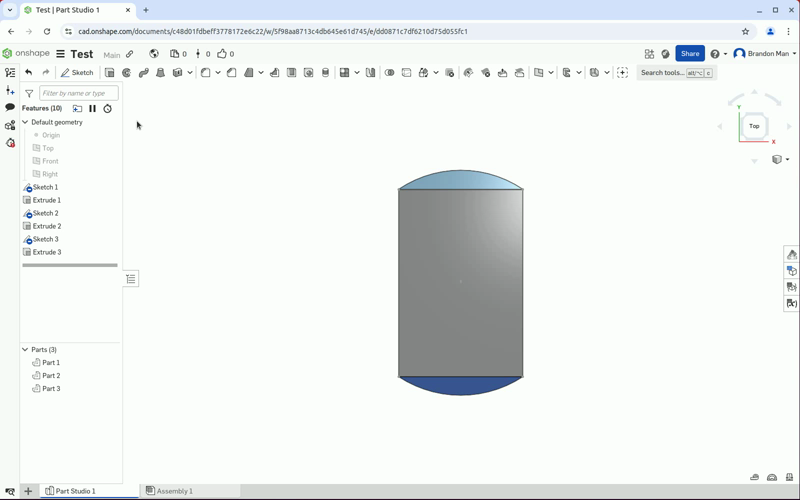
key(up, 3)
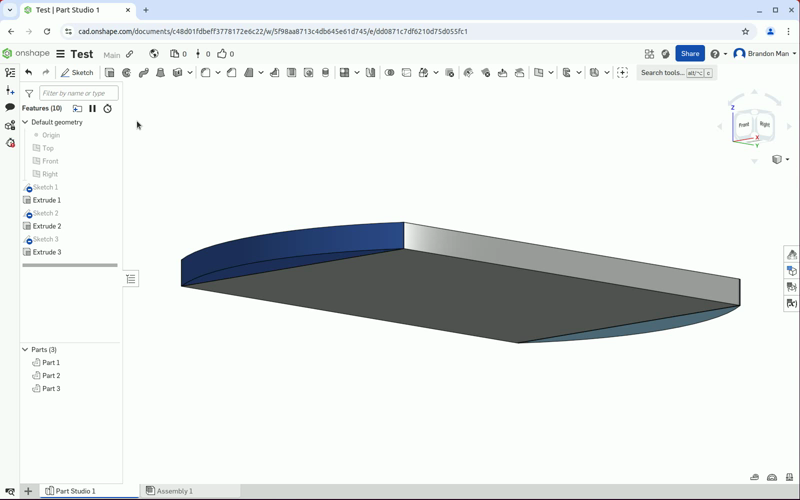
key(left, 3)
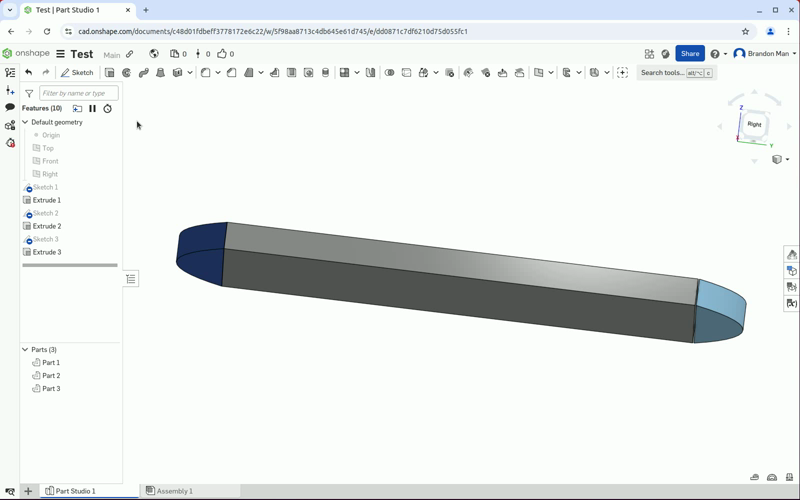
key(right, 3)
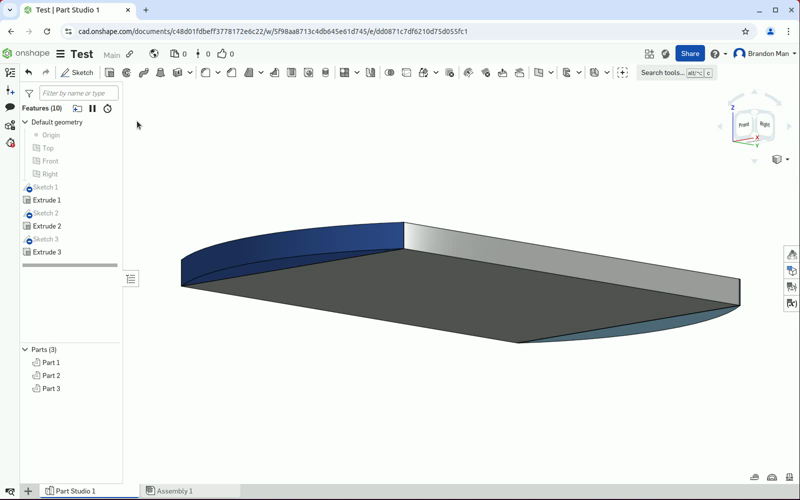
key(down, 3)
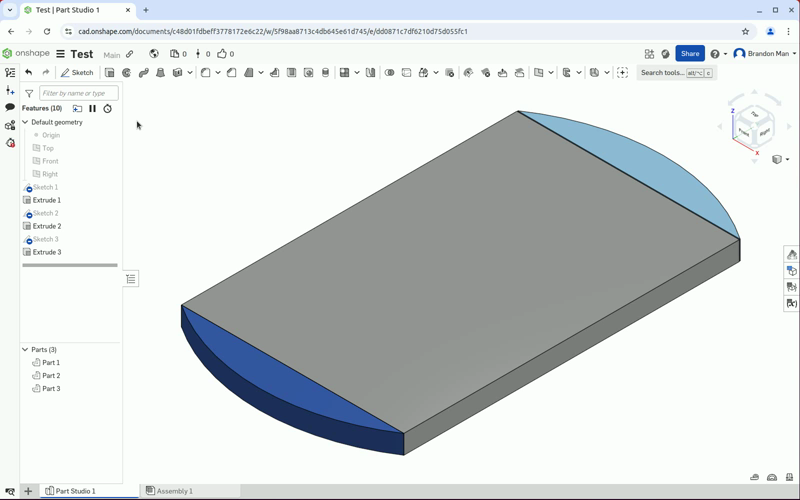
mouse_move(73, 189)
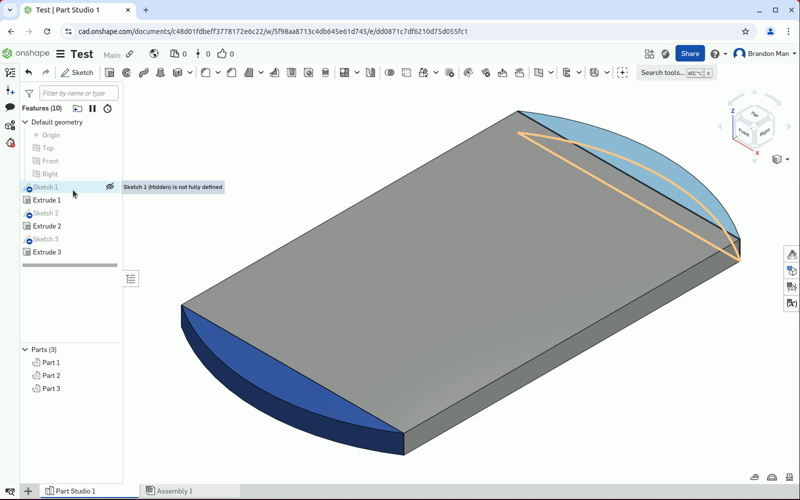
click(73, 189)